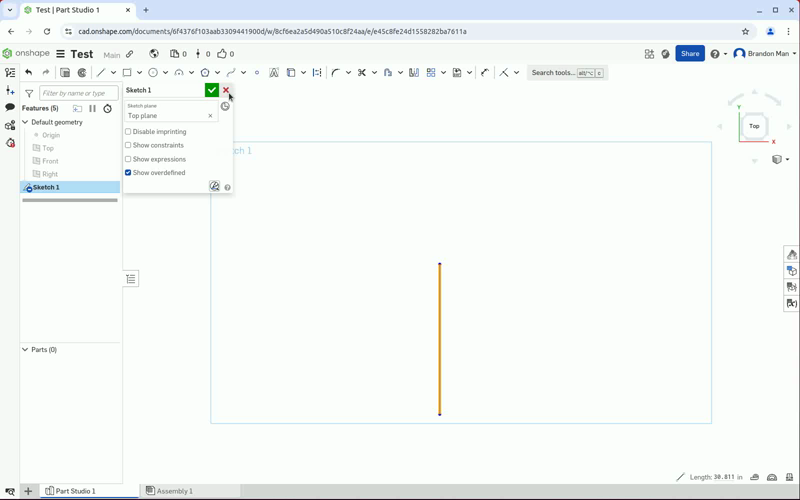
key(shift+h)
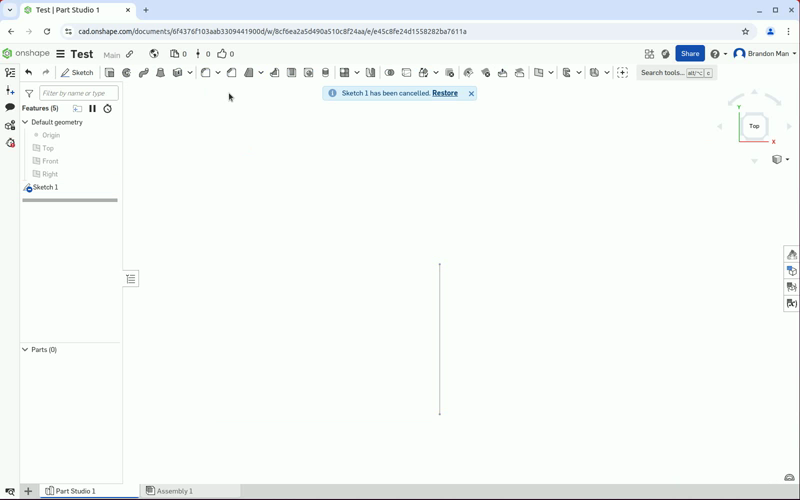
key(shift+s)
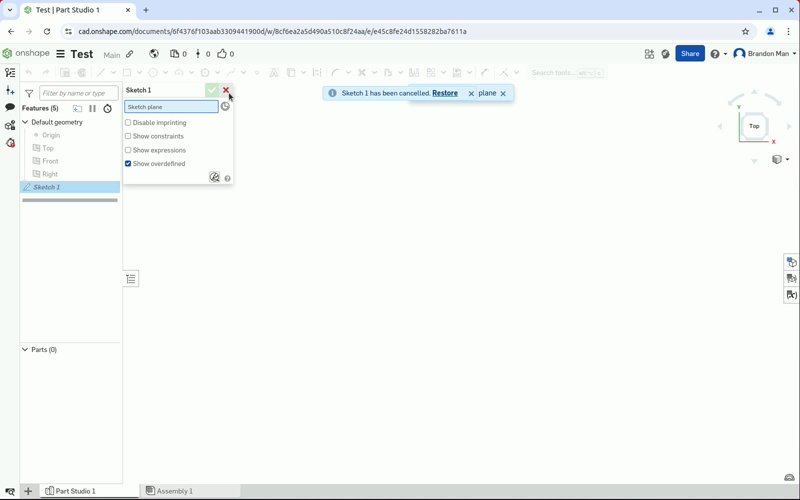
mouse_move(73, 150)
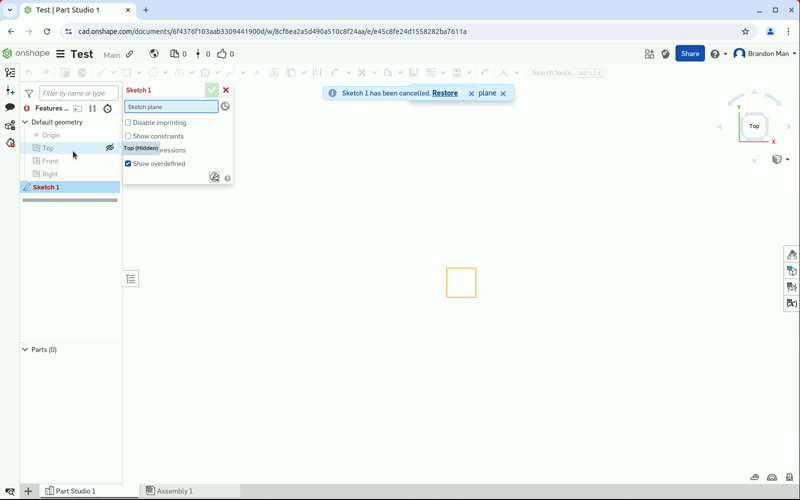
click(73, 150)
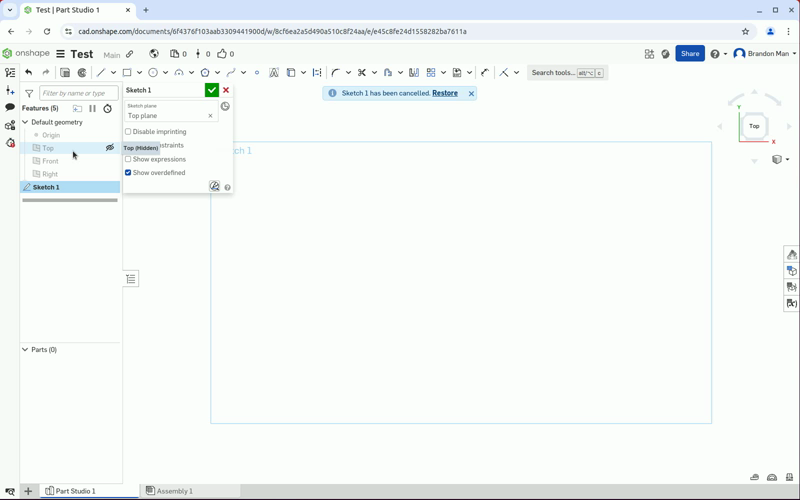
mouse_move(73, 352)
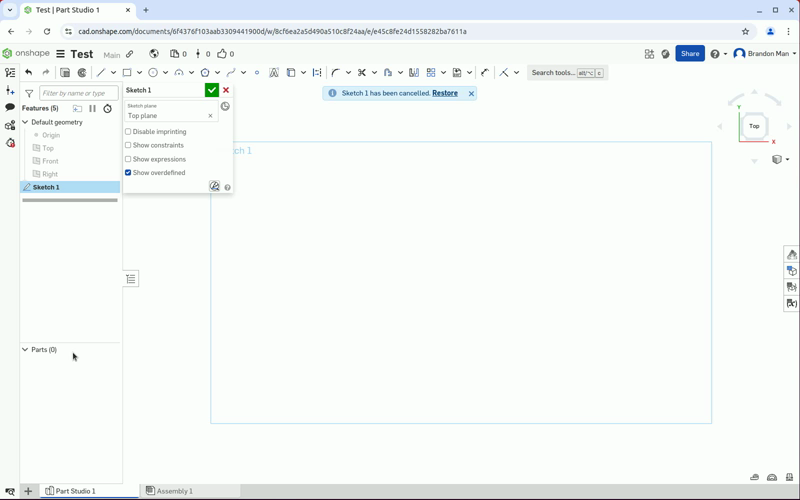
key(y)
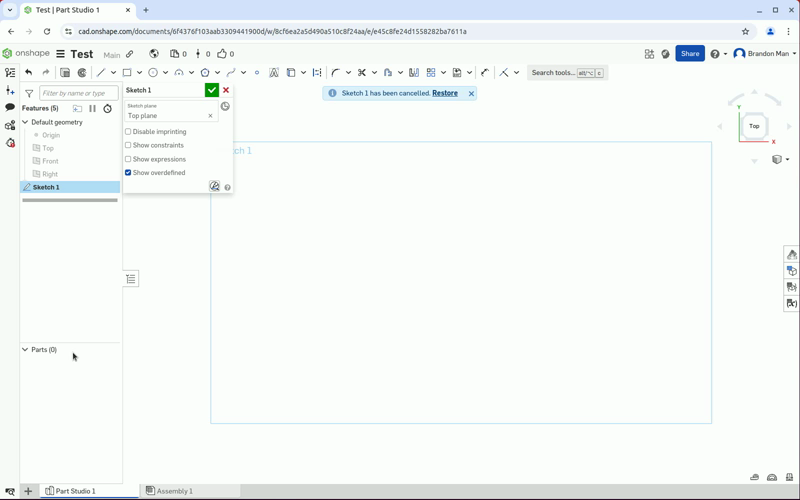
key(c)
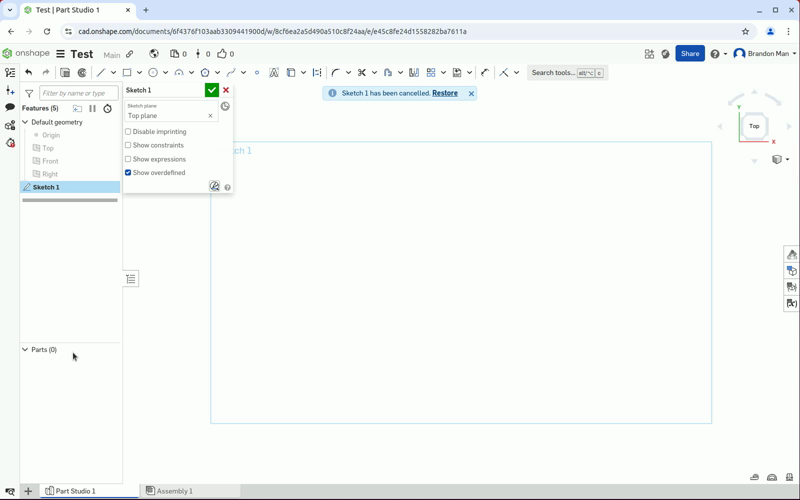
key_down(shift)
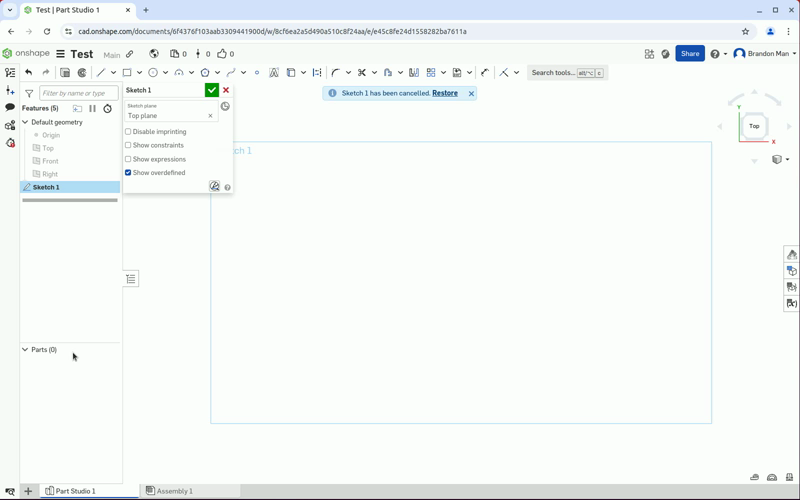
mouse_move(461, 282)
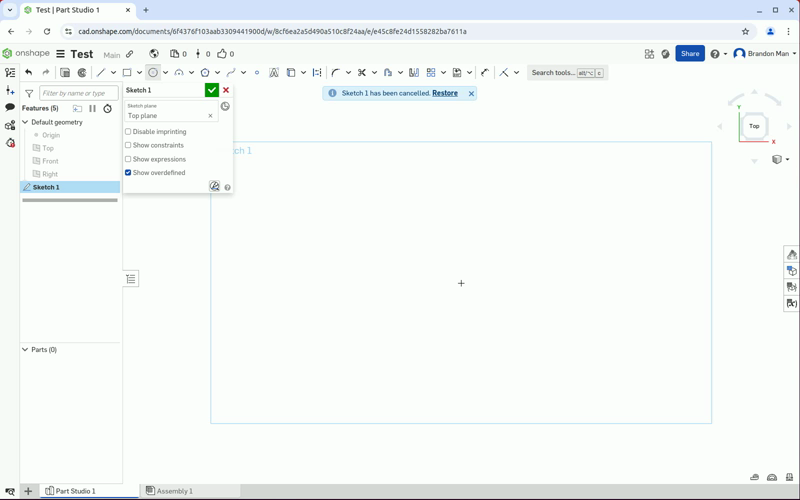
click(461, 282)
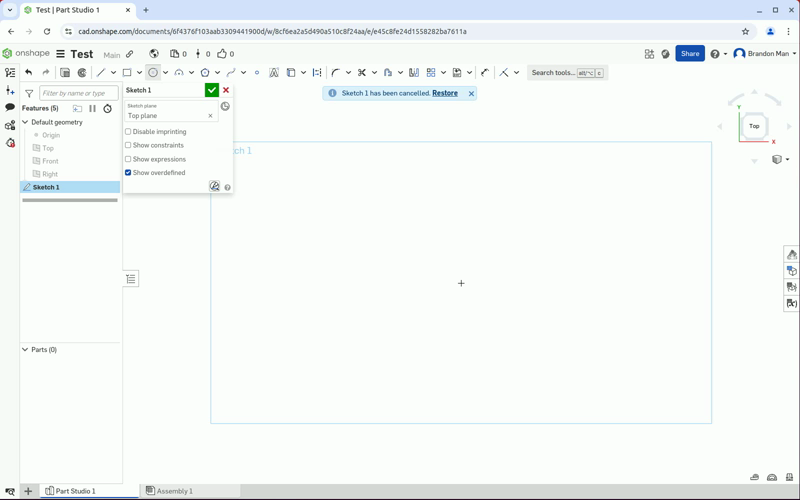
key_up(shift)
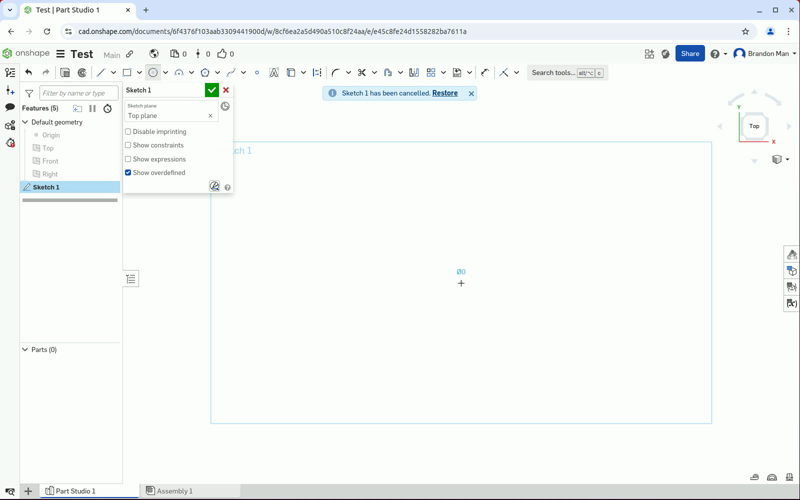
mouse_move(480, 282)
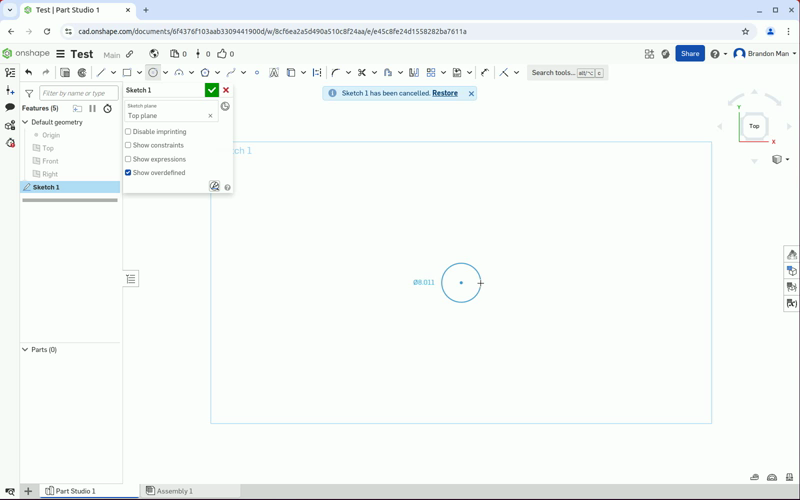
click(480, 282)
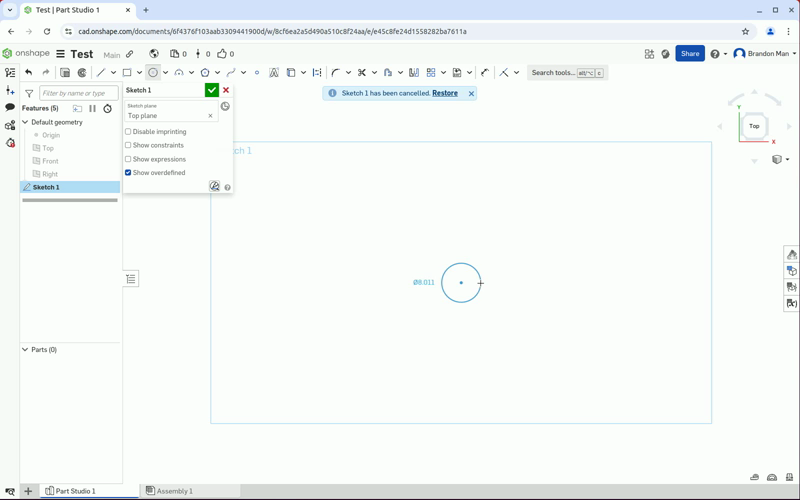
key(esc)
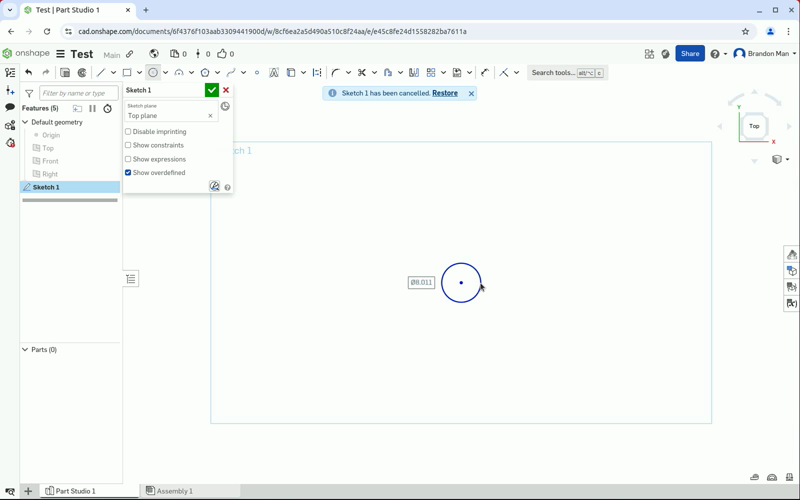
mouse_move(454, 267)
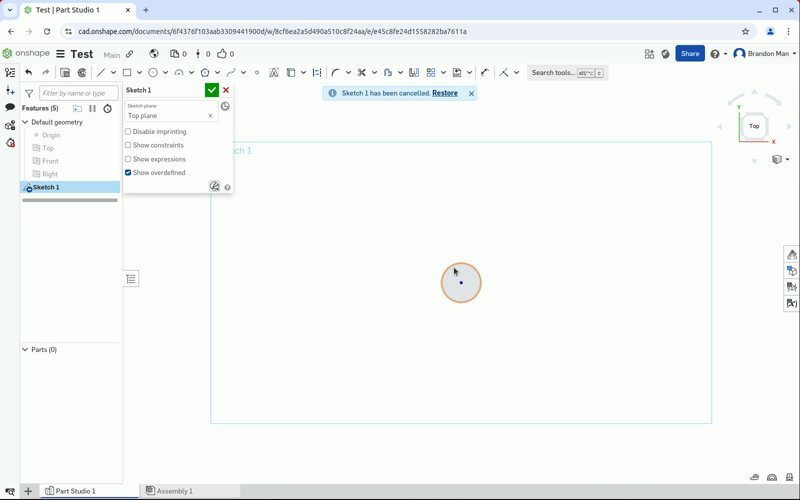
scroll(6)
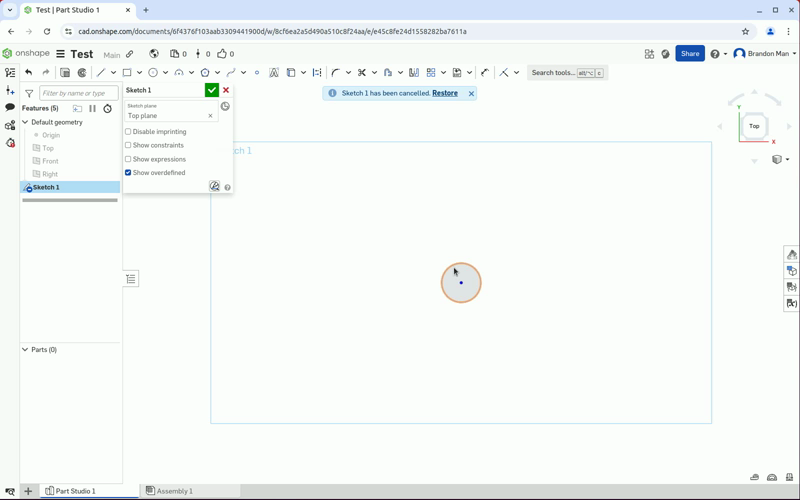
scroll(6)
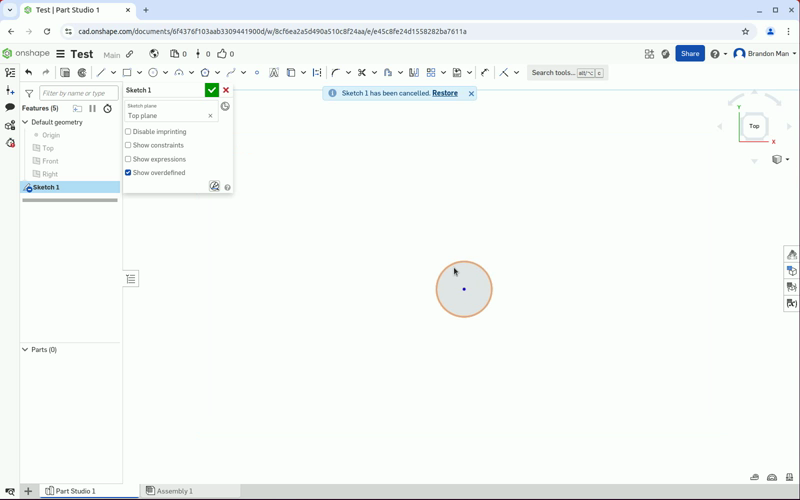
scroll(6)
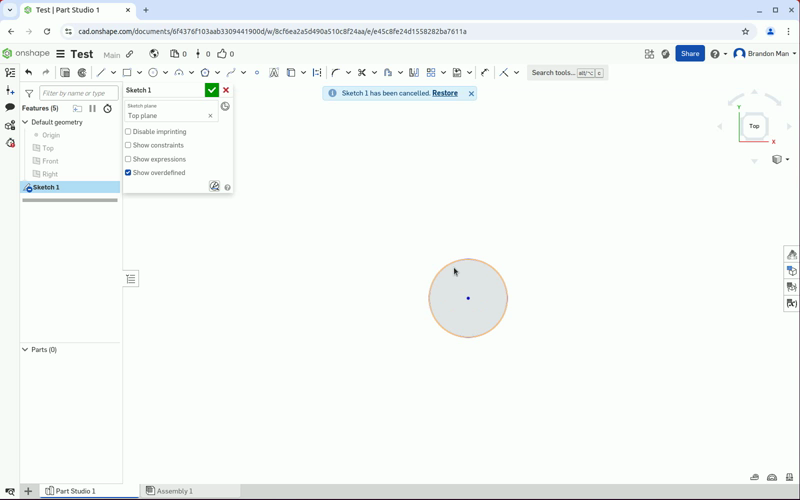
scroll(6)
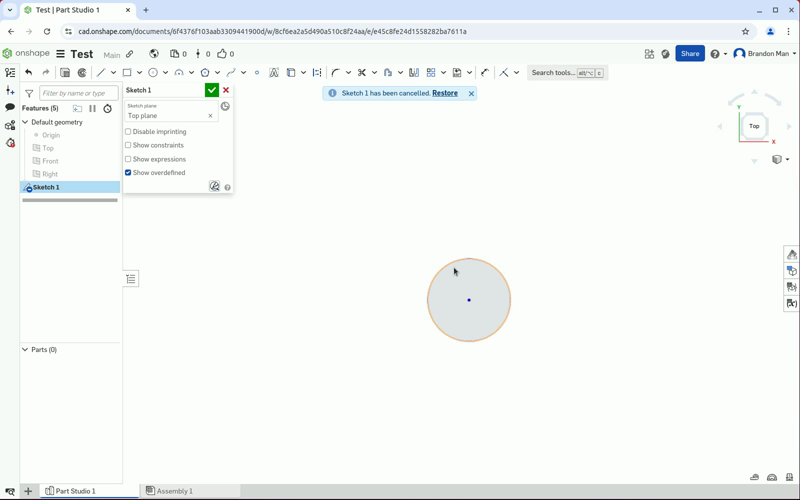
scroll(6)
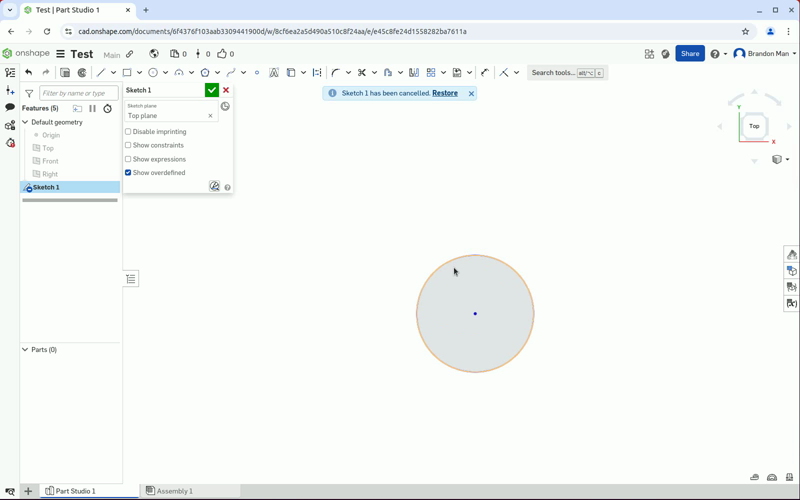
scroll(6)
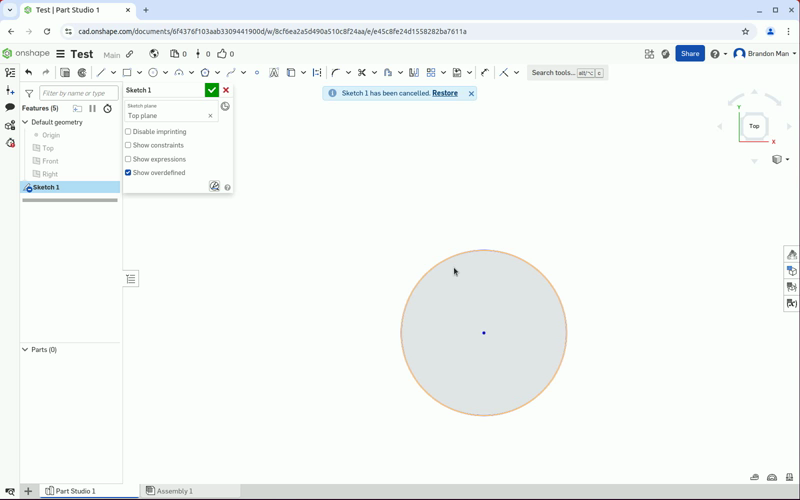
scroll(6)
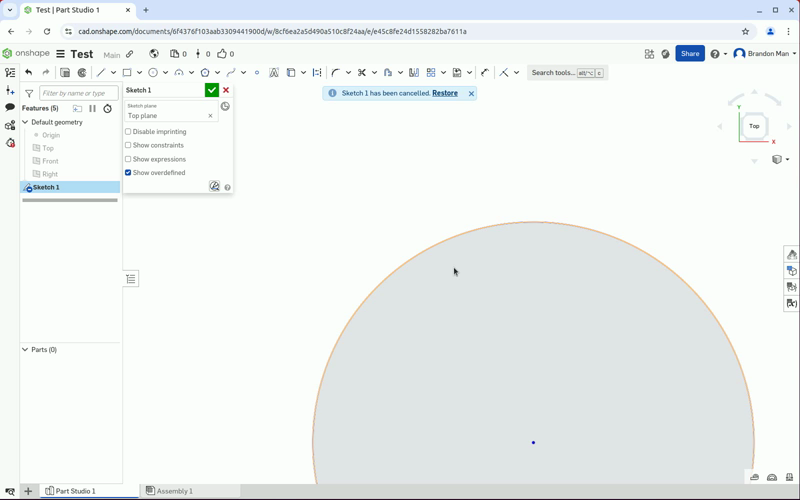
click(454, 267)
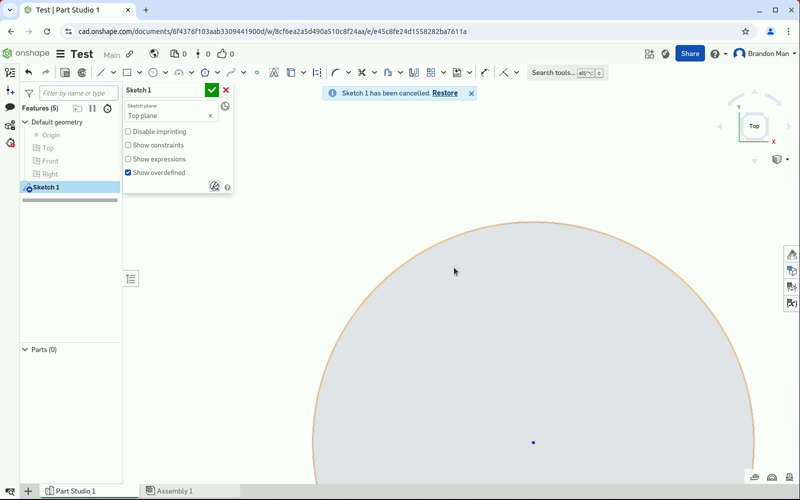
scroll(-6)
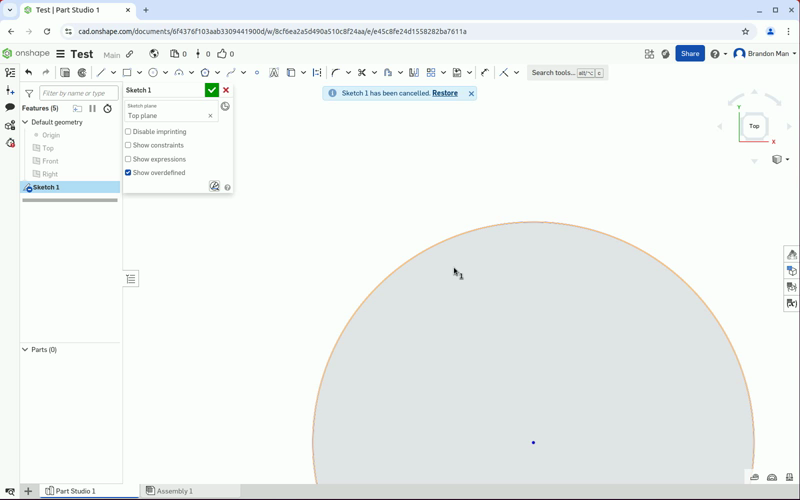
scroll(-6)
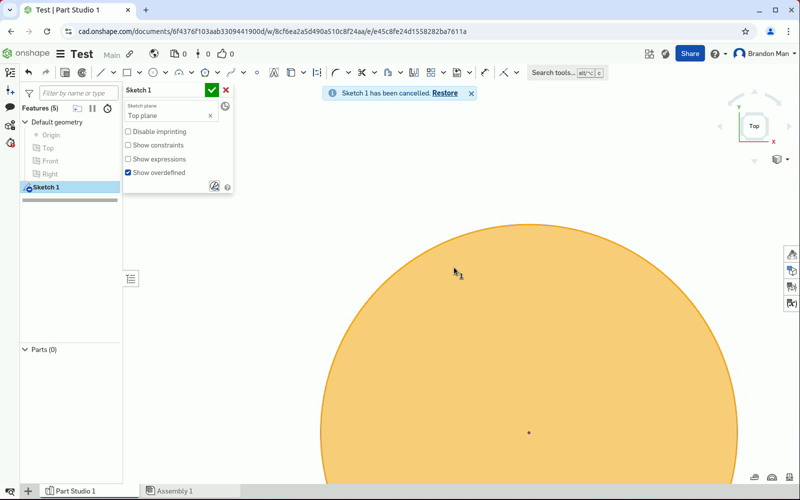
scroll(-6)
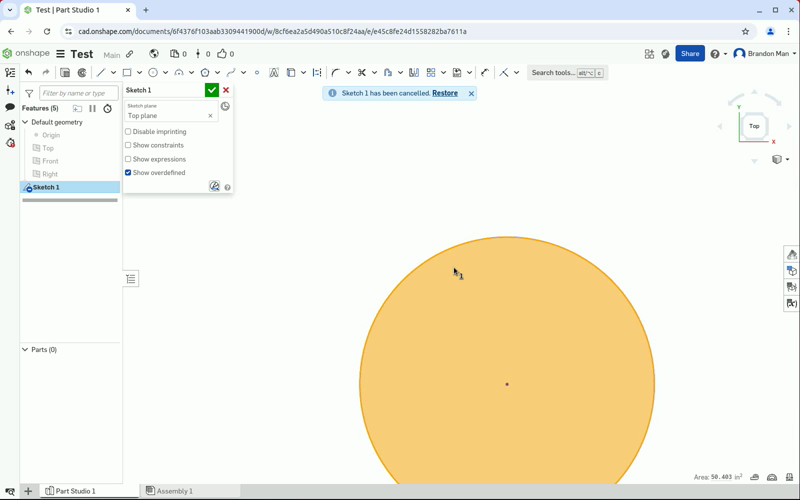
scroll(-6)
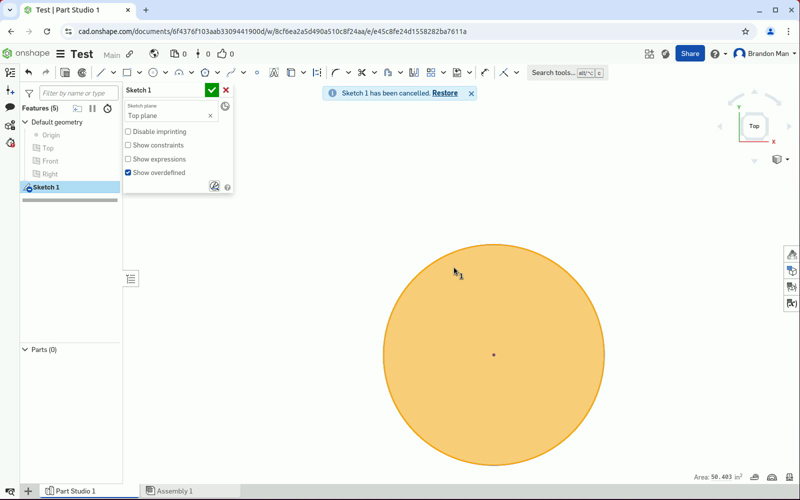
scroll(-6)
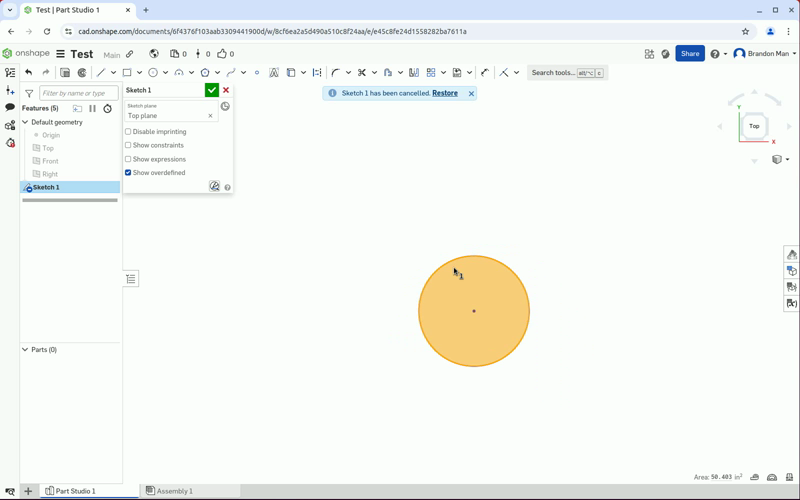
scroll(-6)
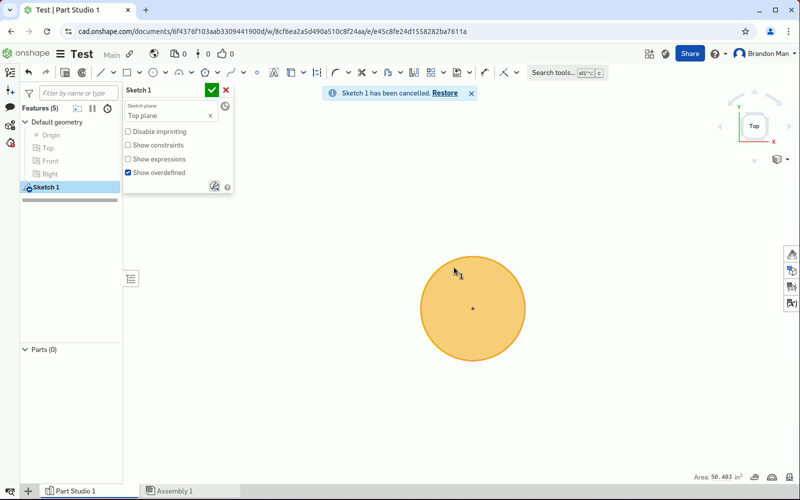
scroll(-6)
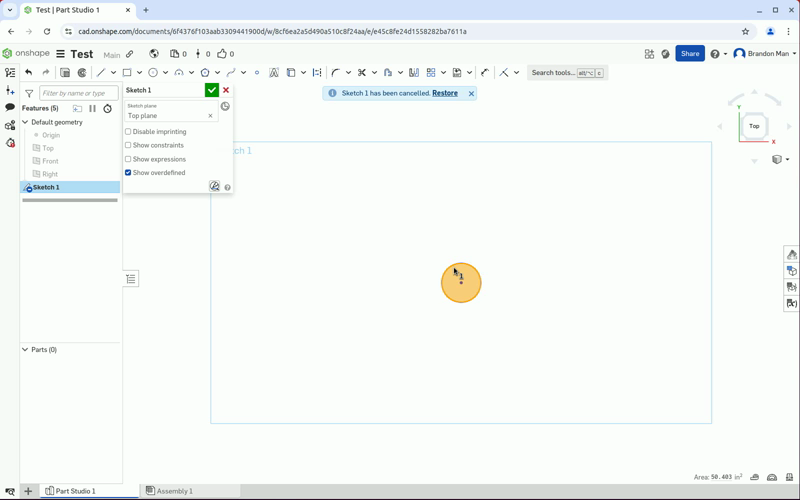
mouse_move(73, 352)
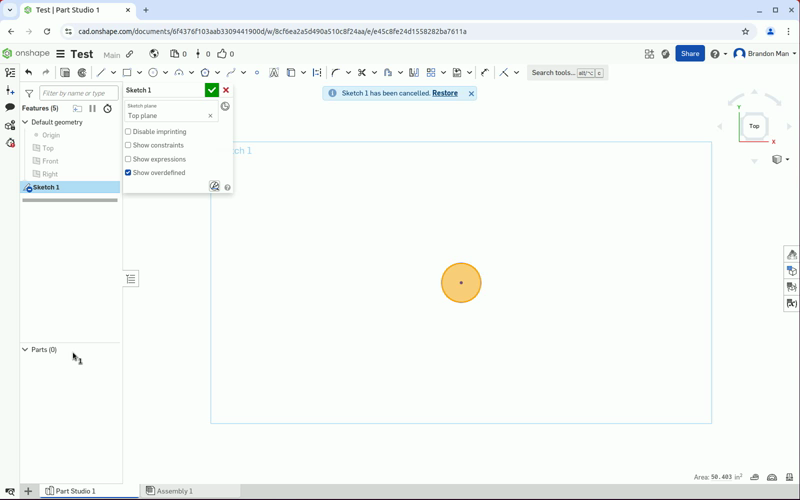
key(shift+y)
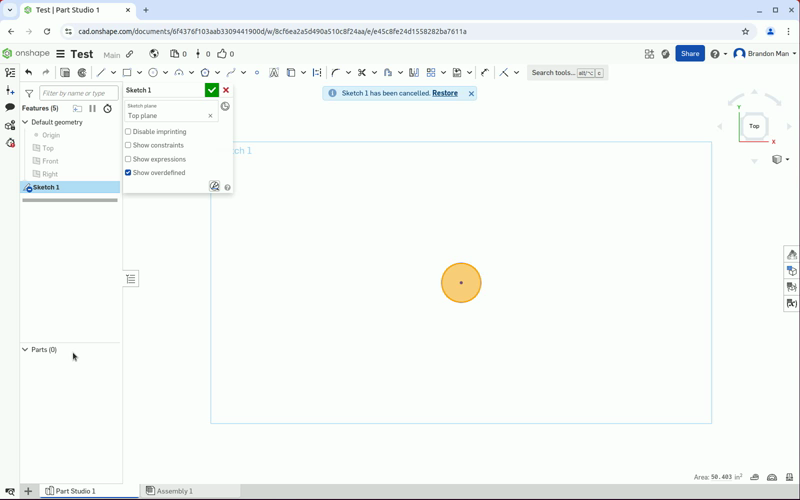
key(shift+e)
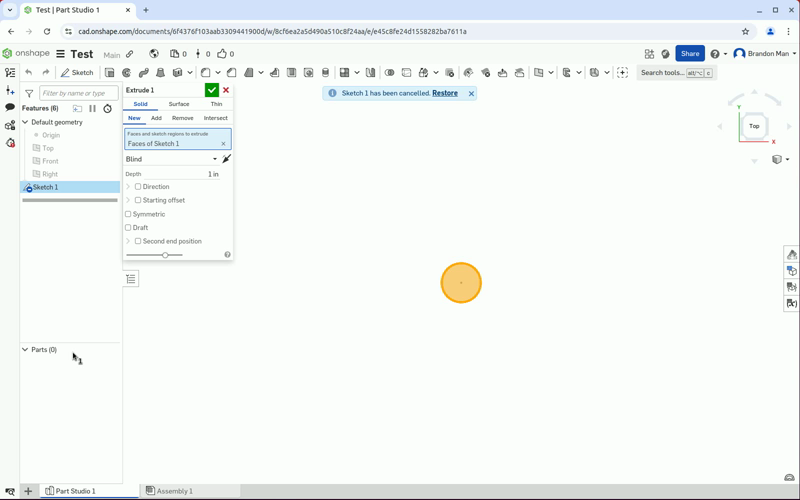
mouse_move(143, 106)
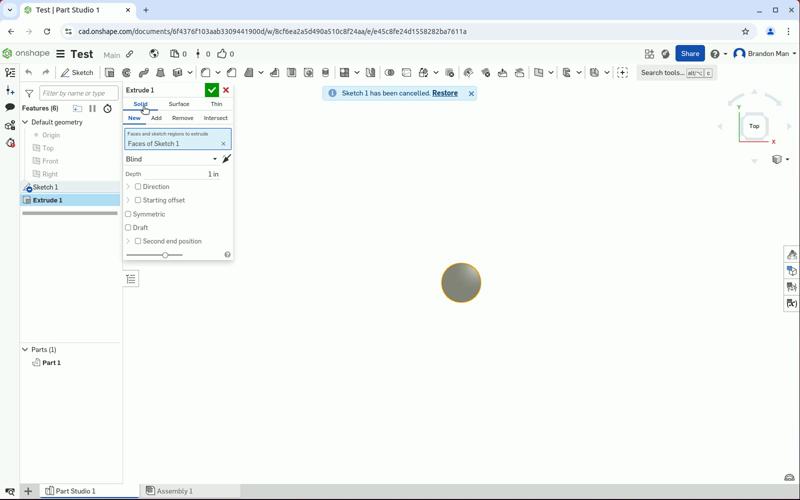
click(143, 106)
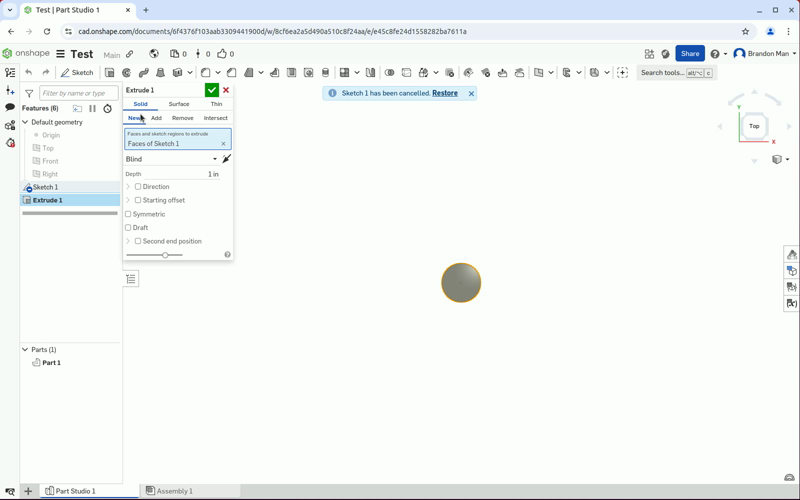
mouse_move(137, 120)
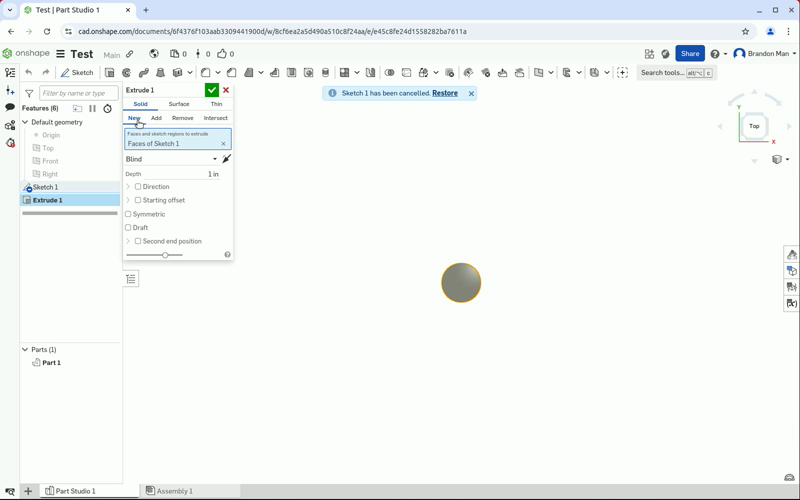
click(137, 120)
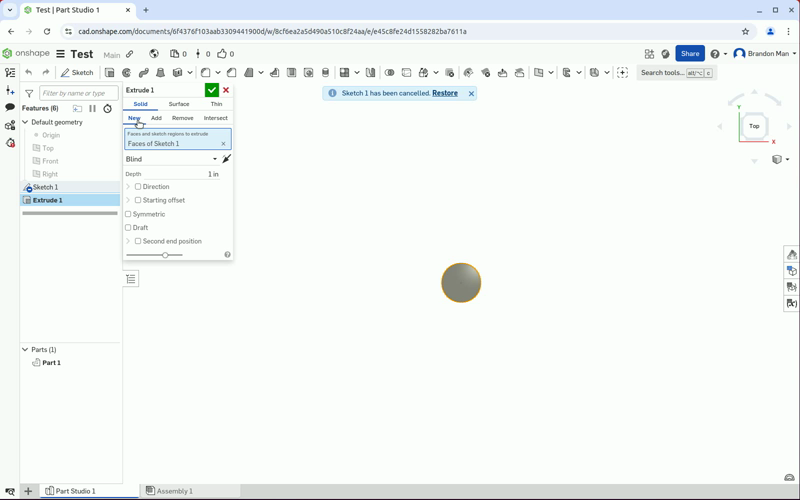
key(tab, 4)
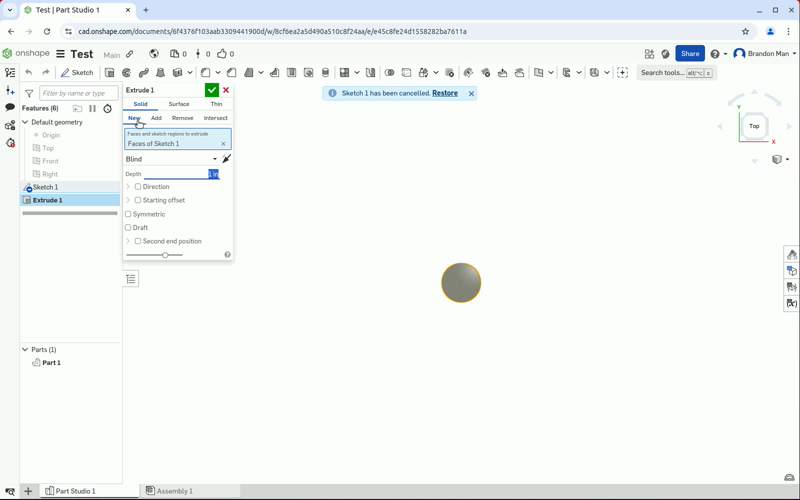
text(23.108)
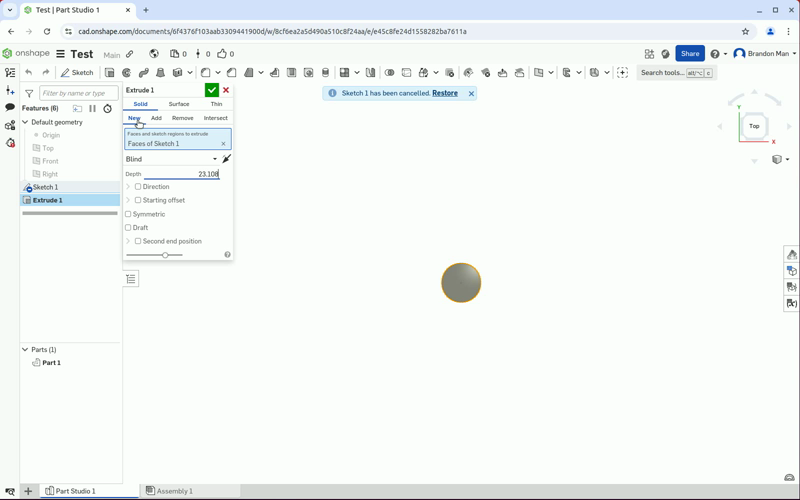
key(enter)
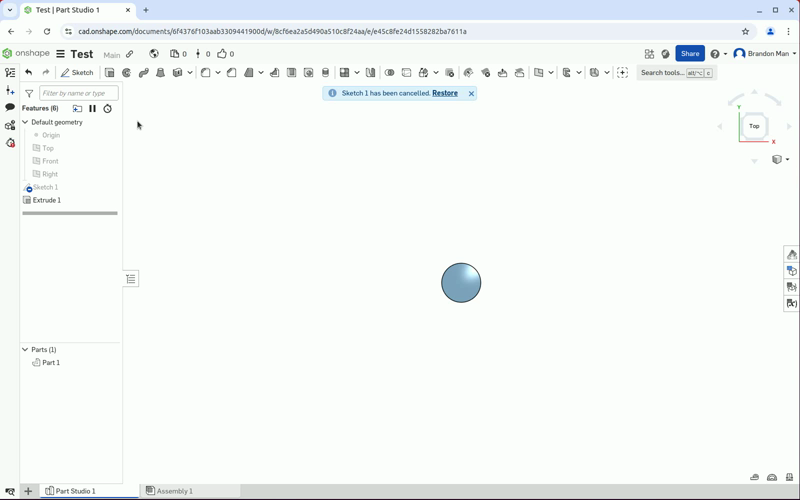
key(shift+h)
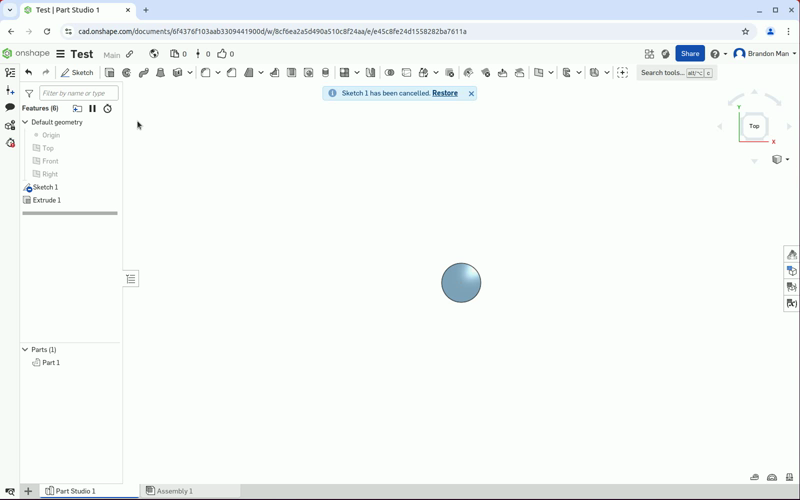
key(shift+h)
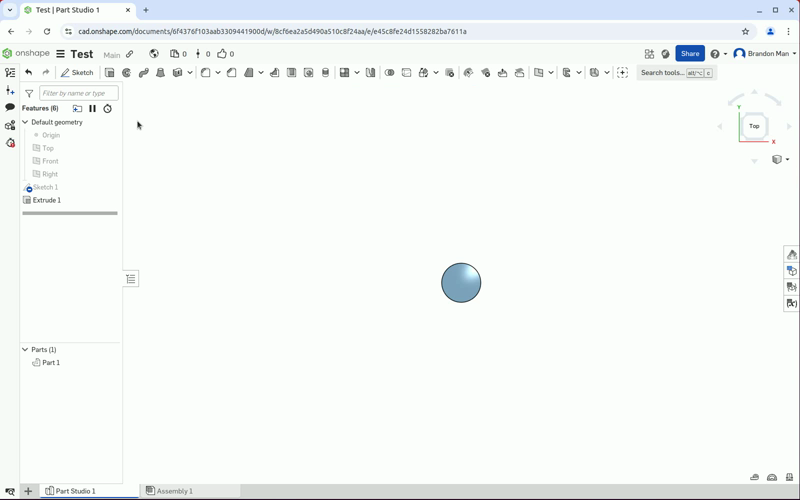
mouse_move(73, 189)
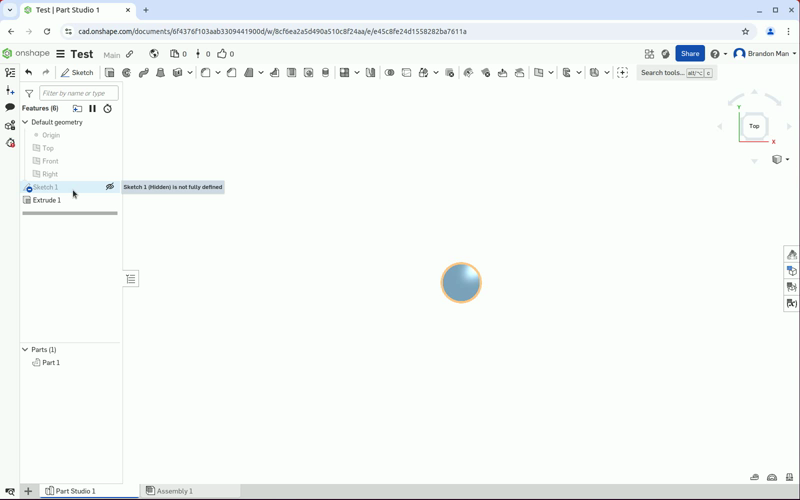
click(73, 189)
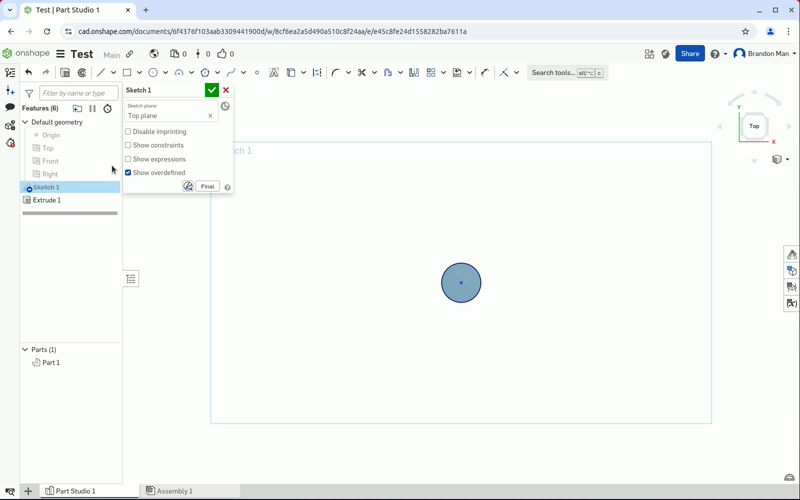
mouse_move(229, 92)
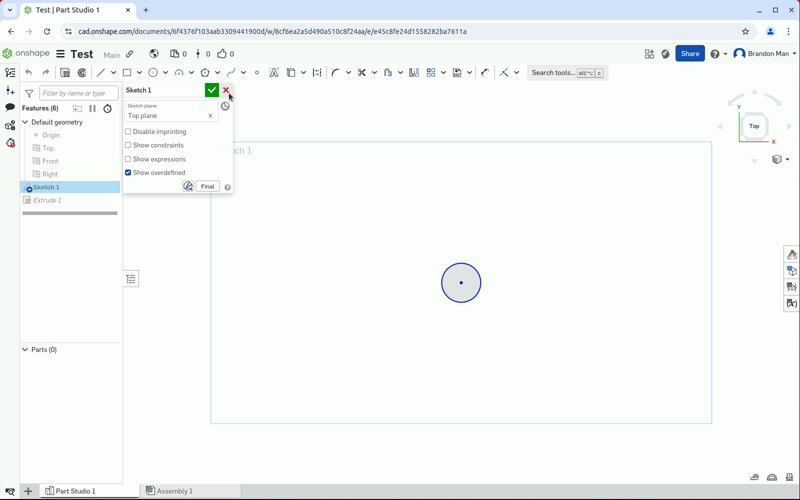
click(229, 92)
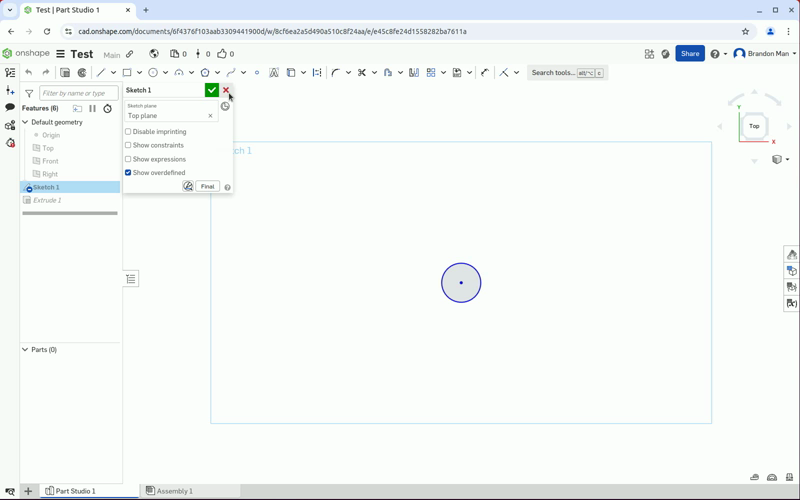
key(shift+s)
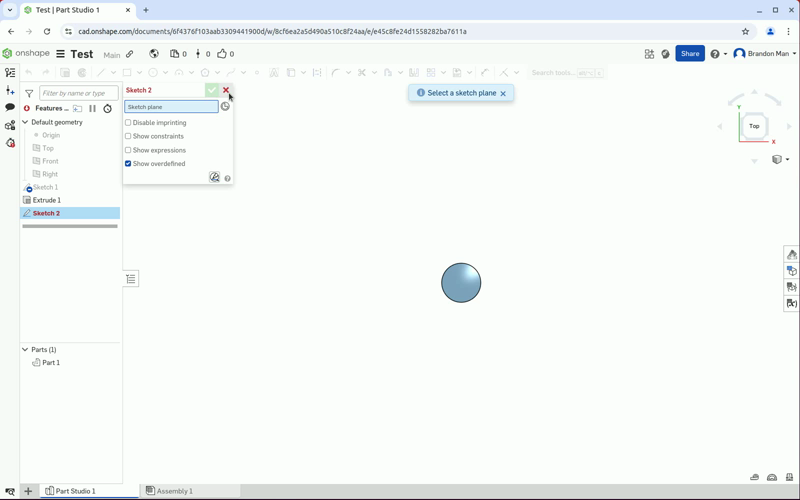
mouse_move(73, 150)
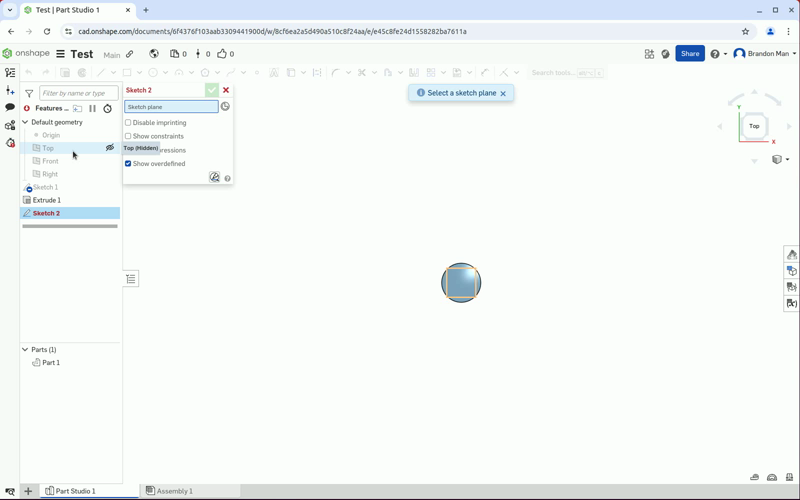
click(73, 150)
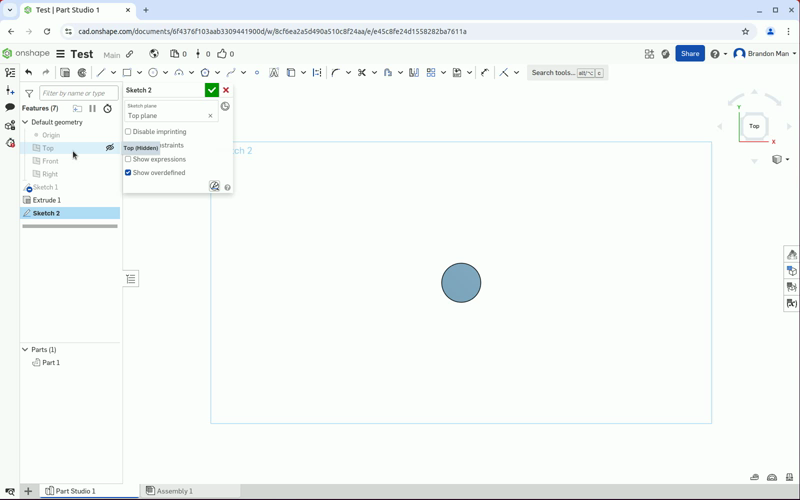
mouse_move(73, 352)
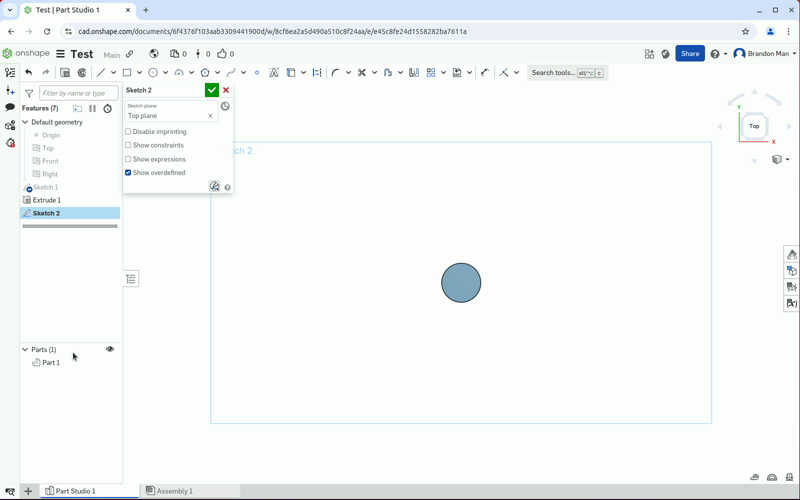
key(y)
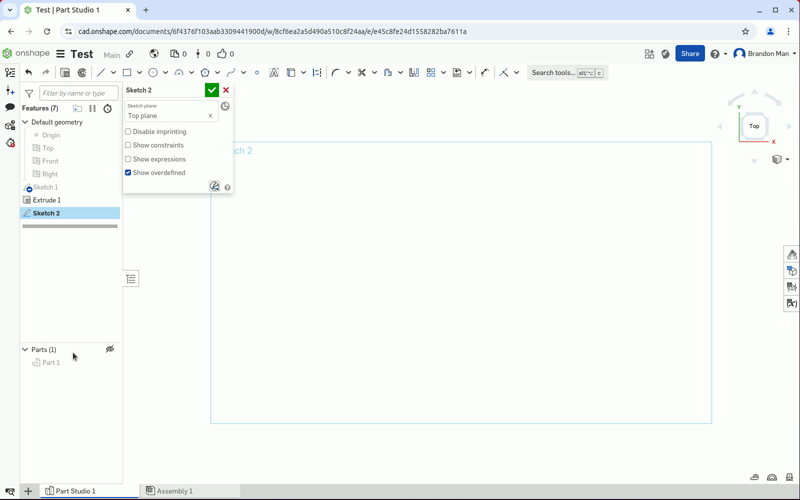
key(c)
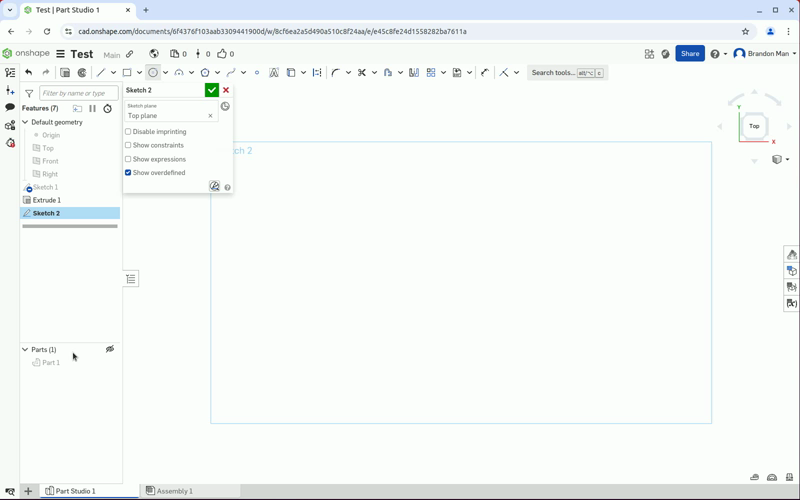
key_down(shift)
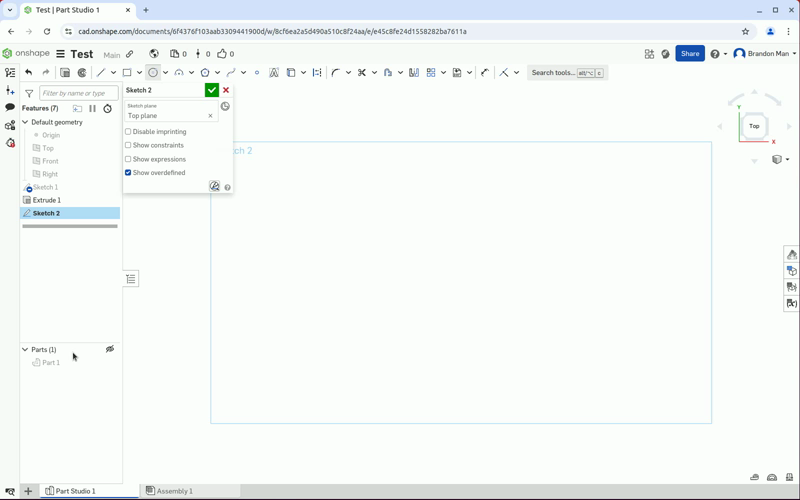
mouse_move(461, 282)
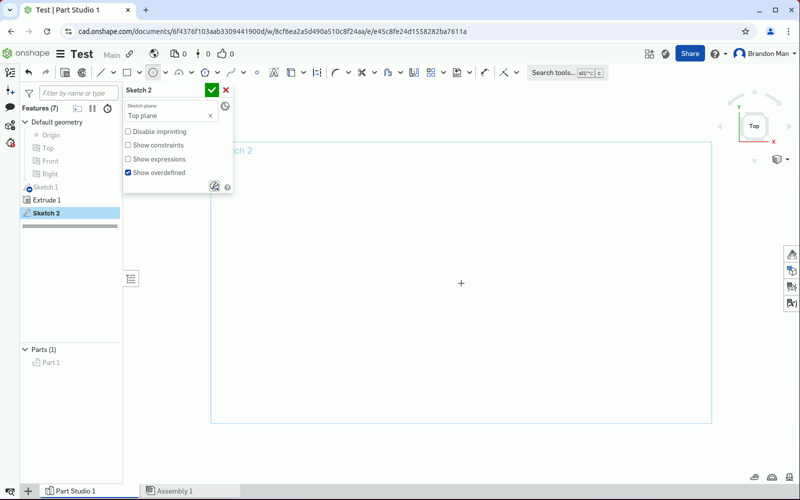
click(461, 282)
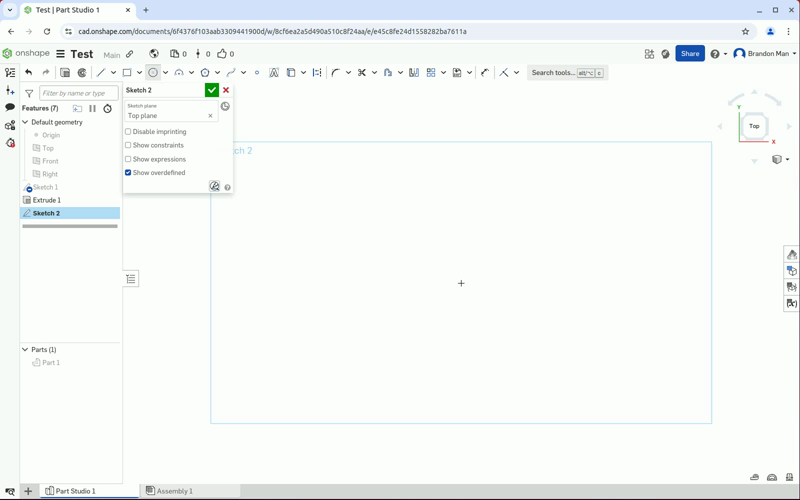
key_up(shift)
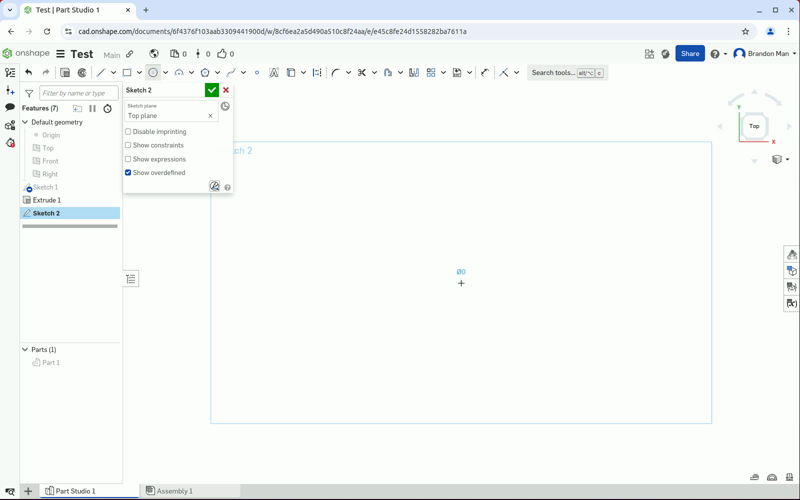
mouse_move(470, 282)
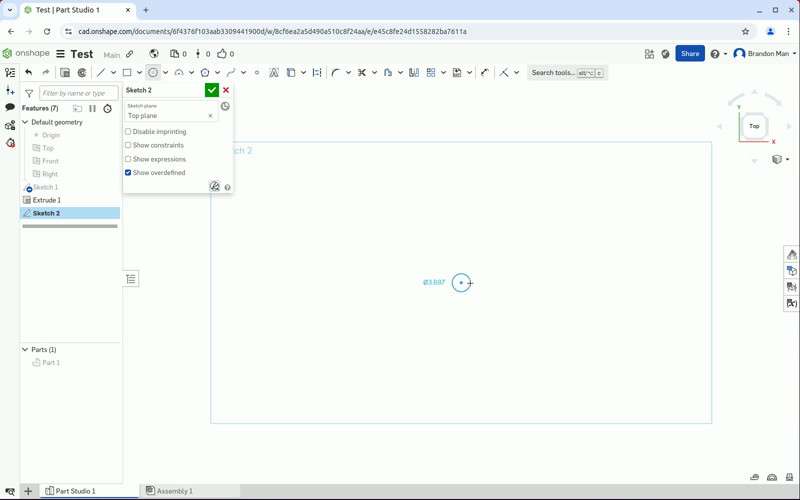
click(470, 282)
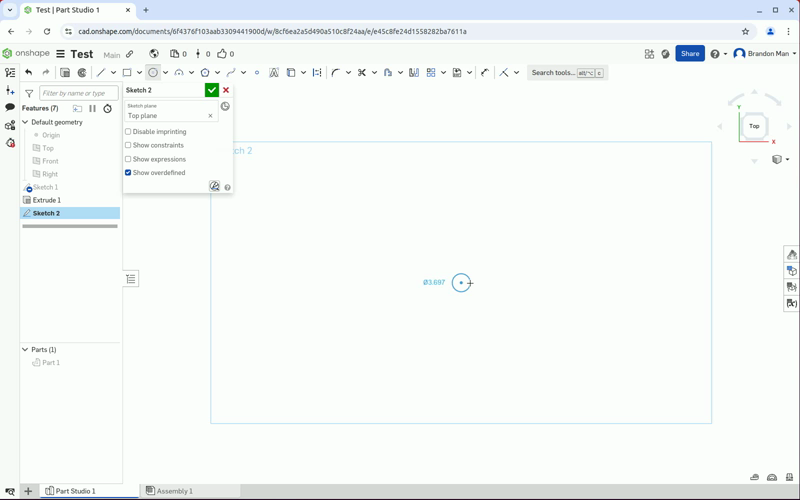
key(esc)
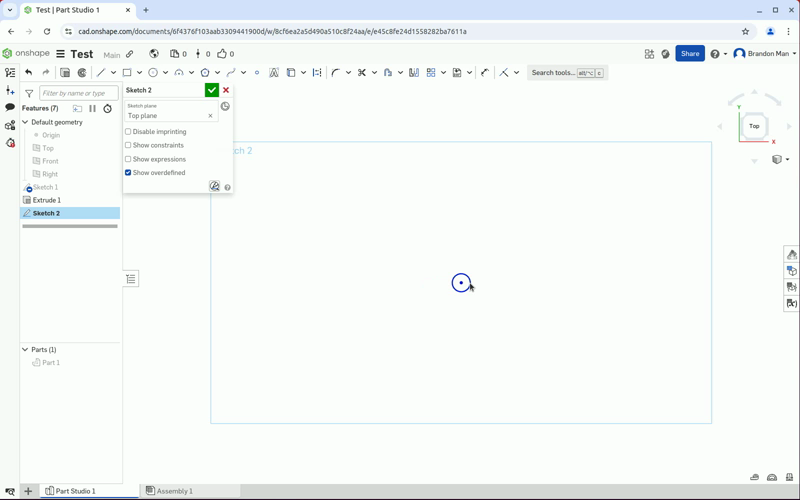
mouse_move(465, 281)
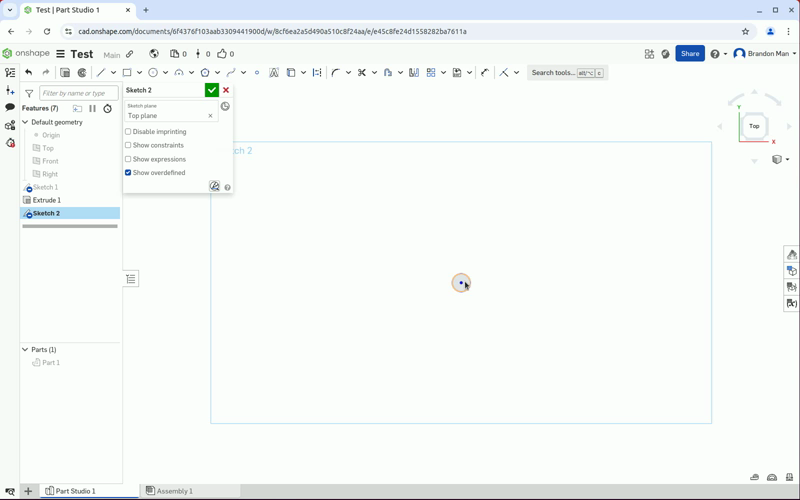
scroll(6)
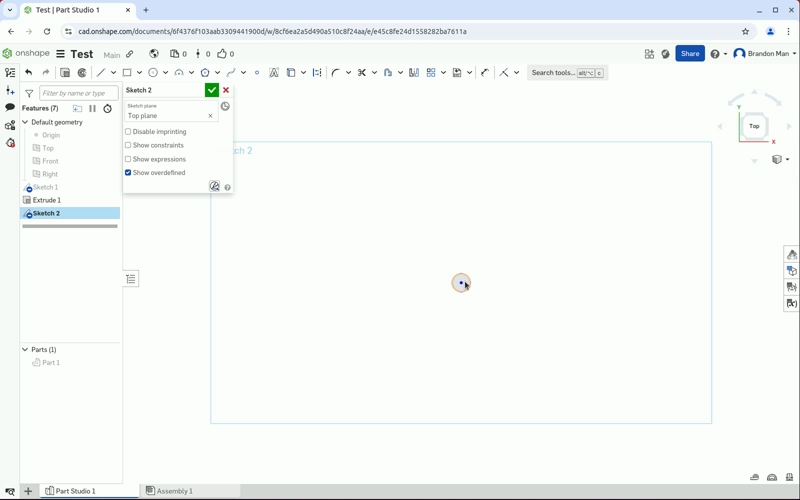
scroll(6)
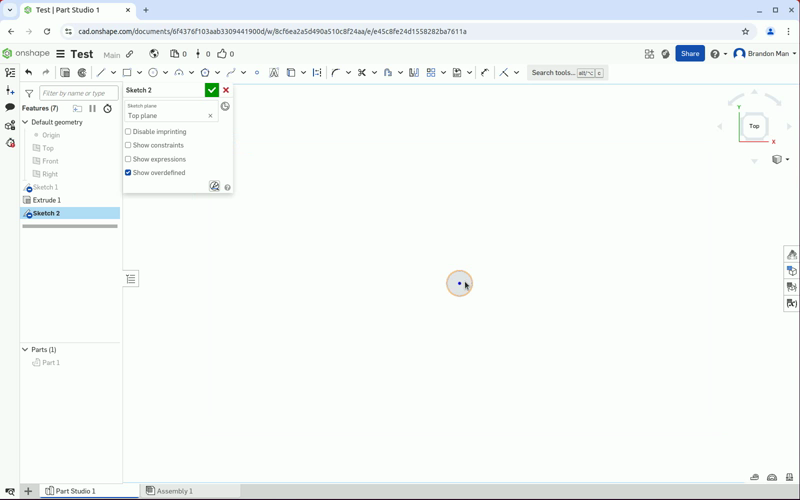
scroll(6)
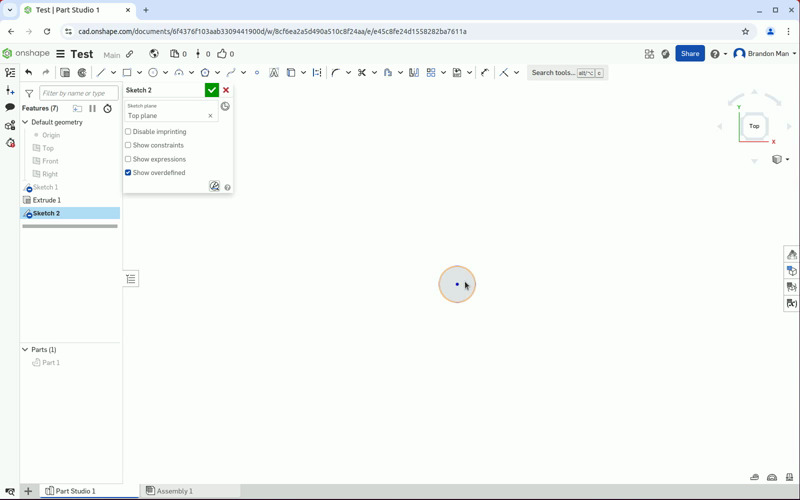
scroll(6)
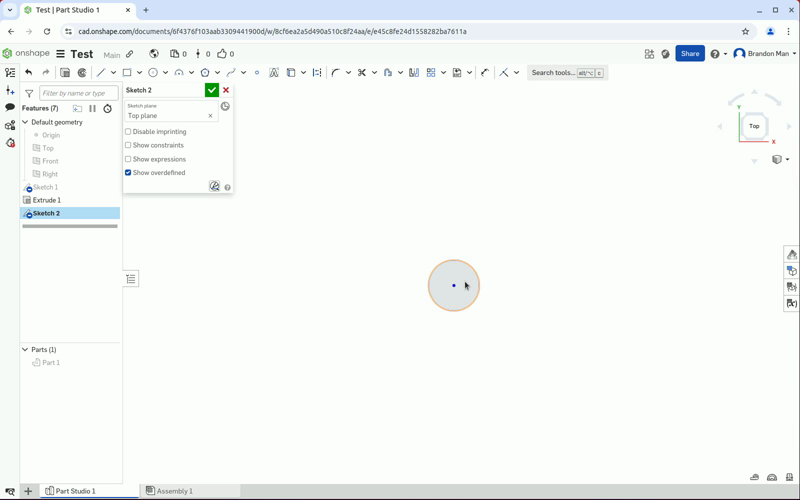
scroll(6)
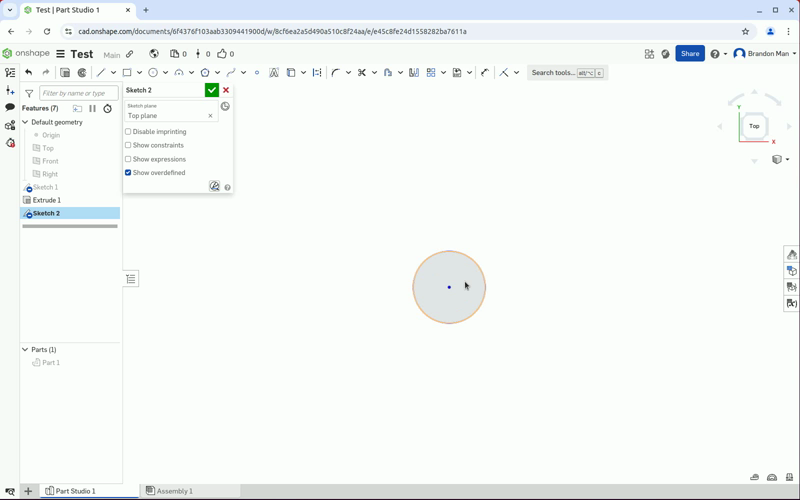
scroll(6)
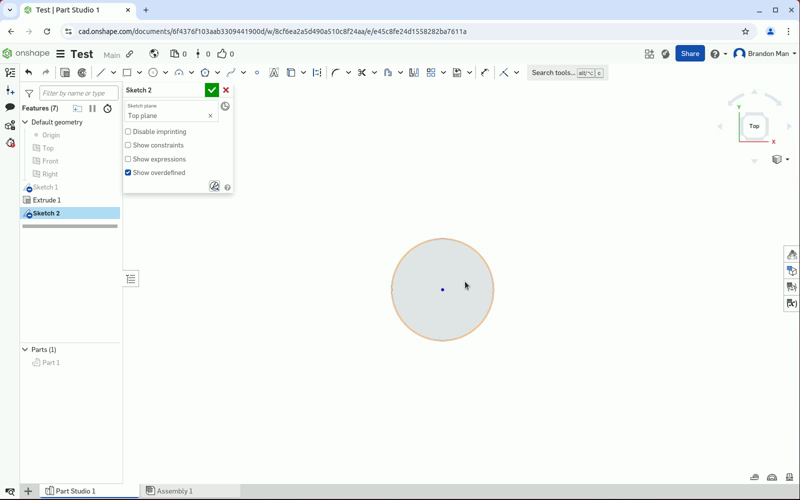
scroll(6)
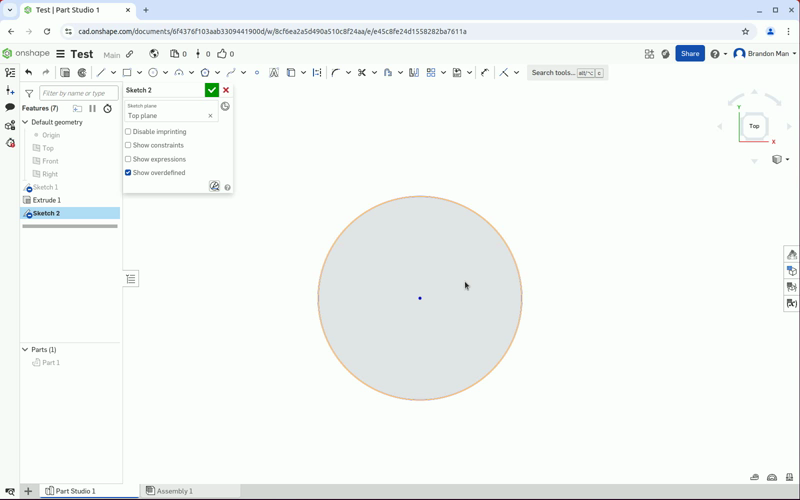
click(465, 281)
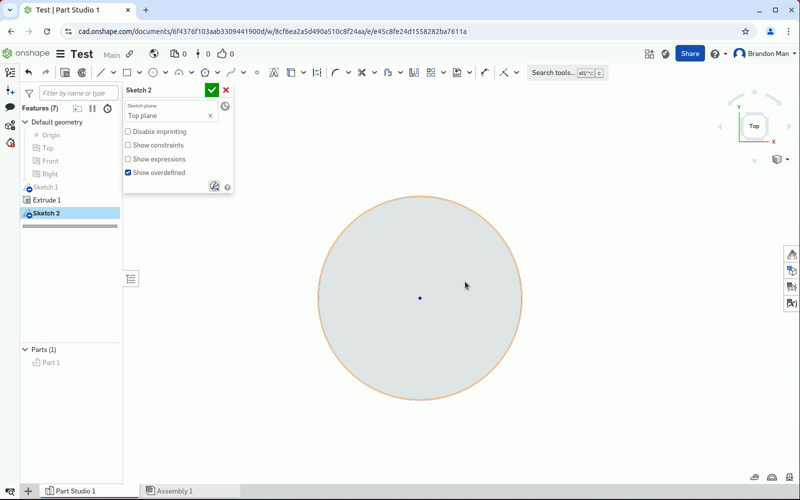
scroll(-6)
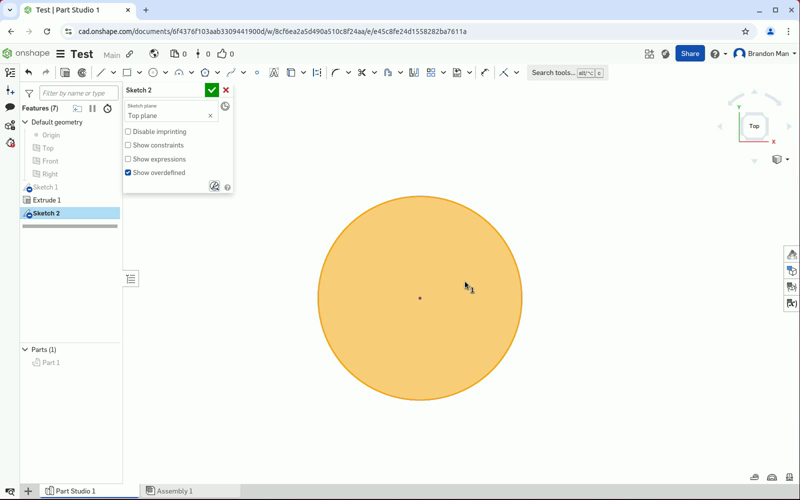
scroll(-6)
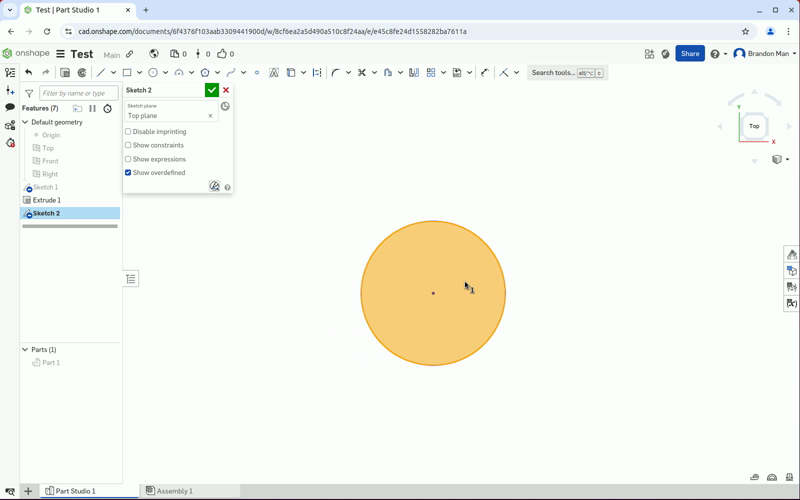
scroll(-6)
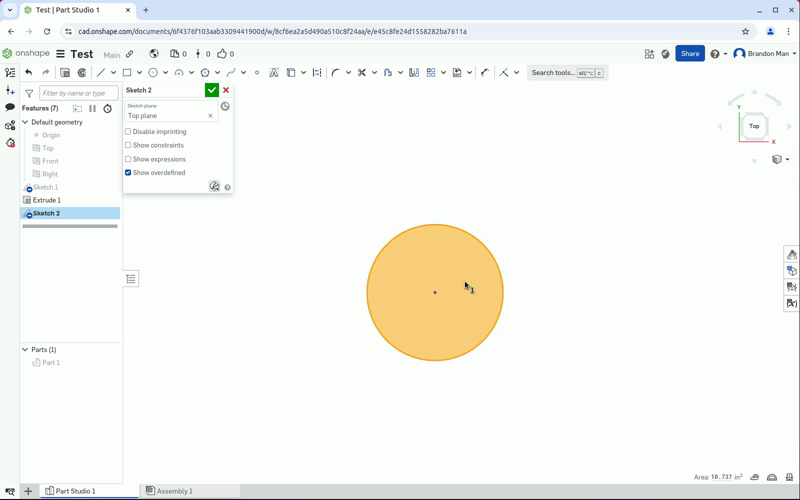
scroll(-6)
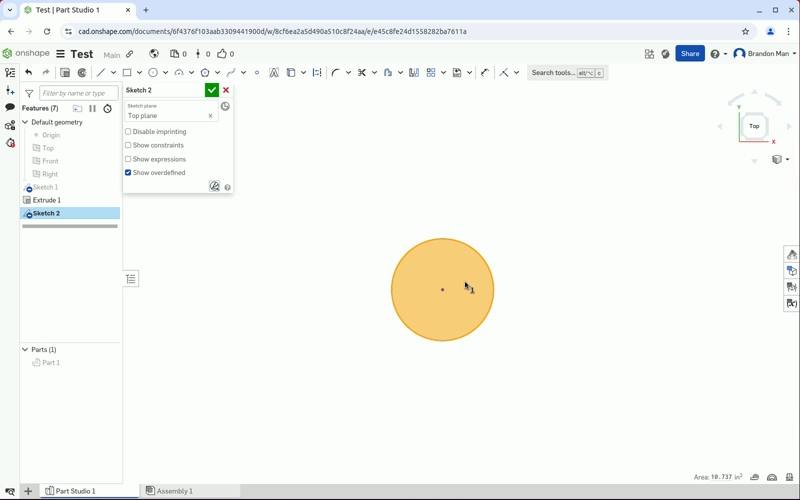
scroll(-6)
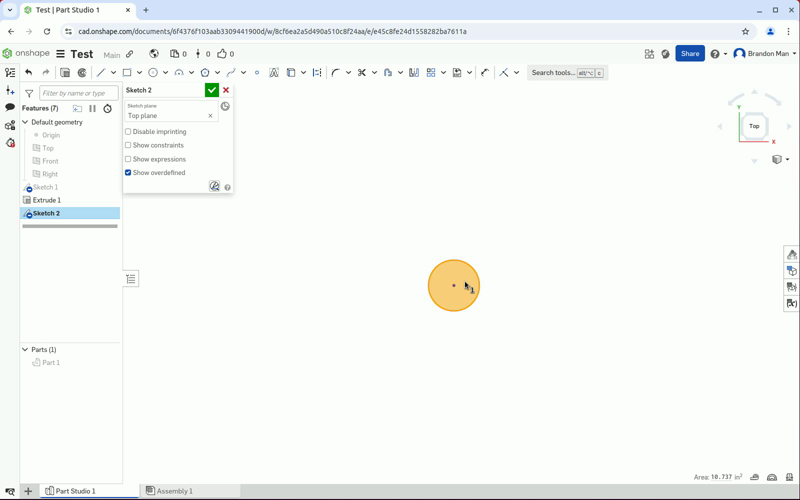
scroll(-6)
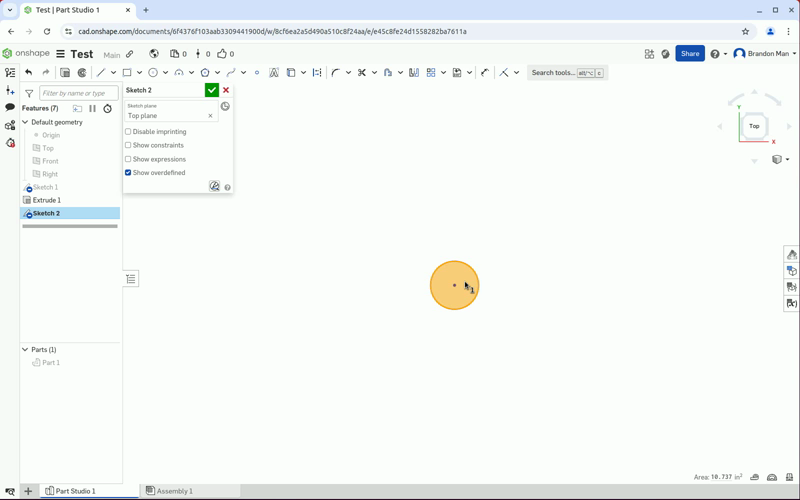
scroll(-6)
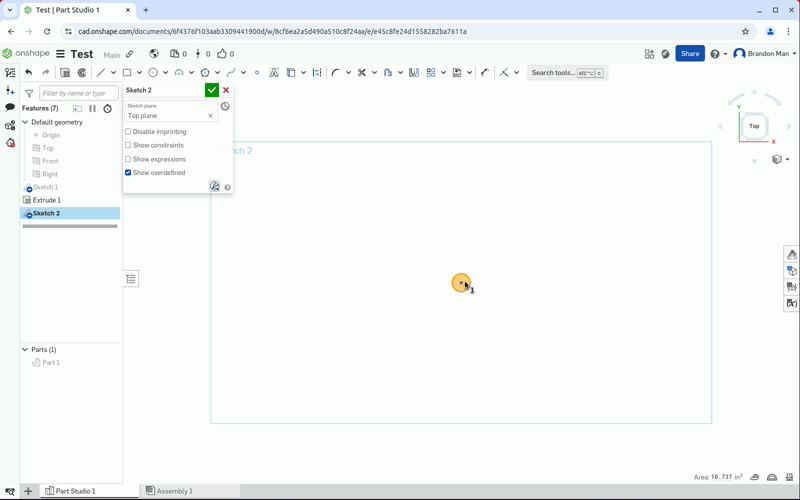
mouse_move(73, 352)
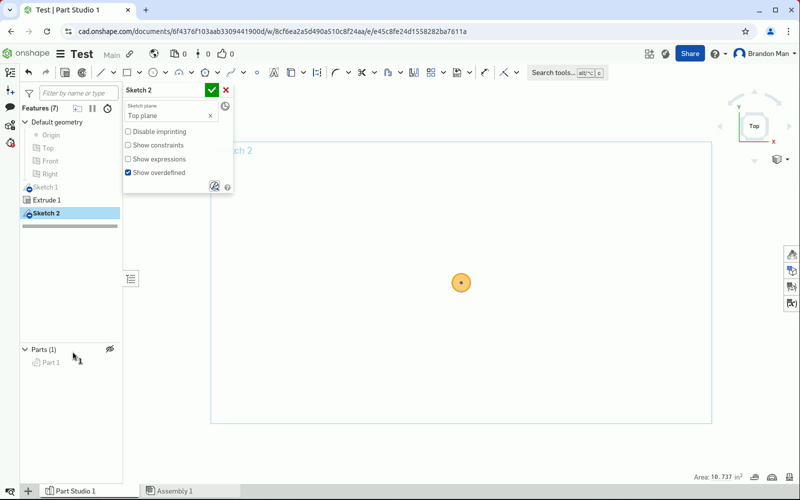
key(shift+y)
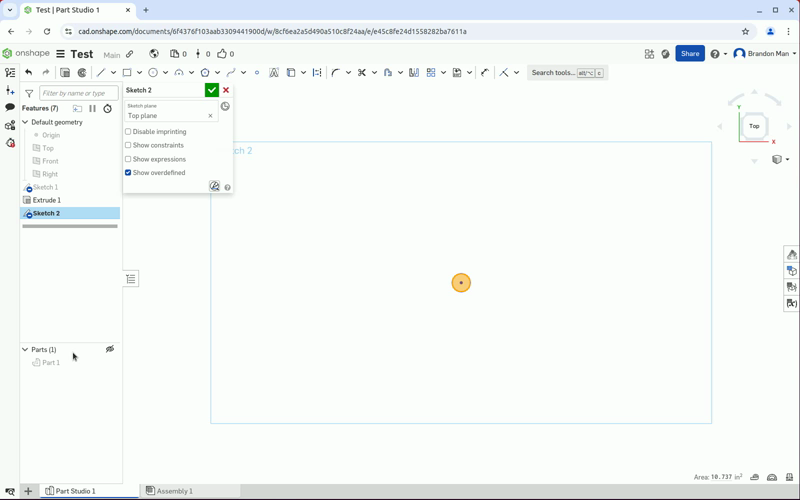
key(shift+e)
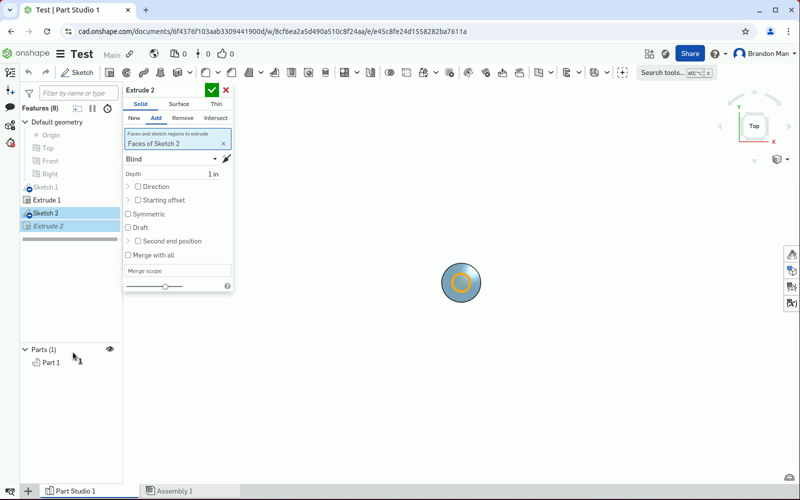
mouse_move(143, 106)
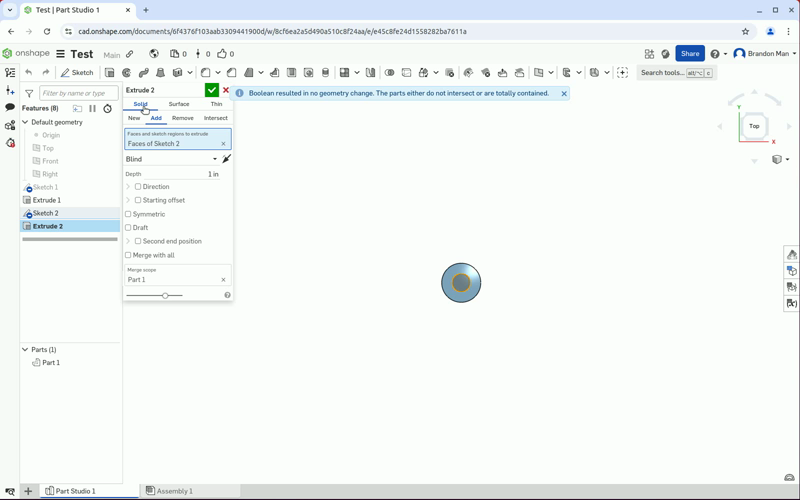
click(143, 106)
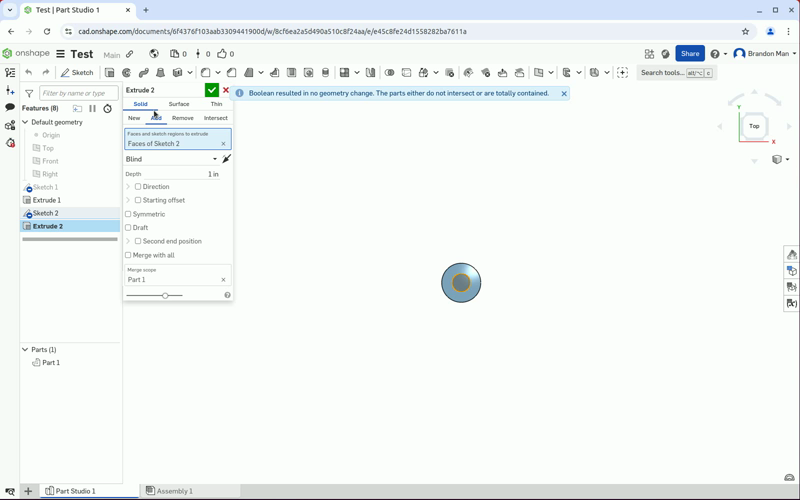
mouse_move(186, 120)
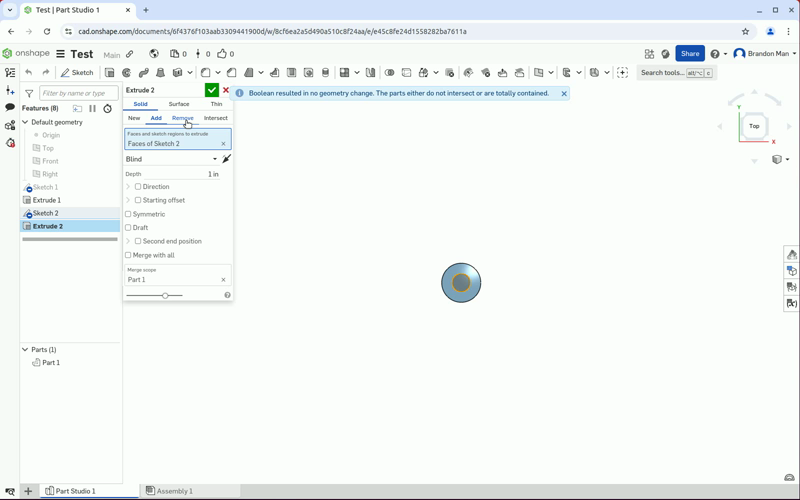
click(186, 120)
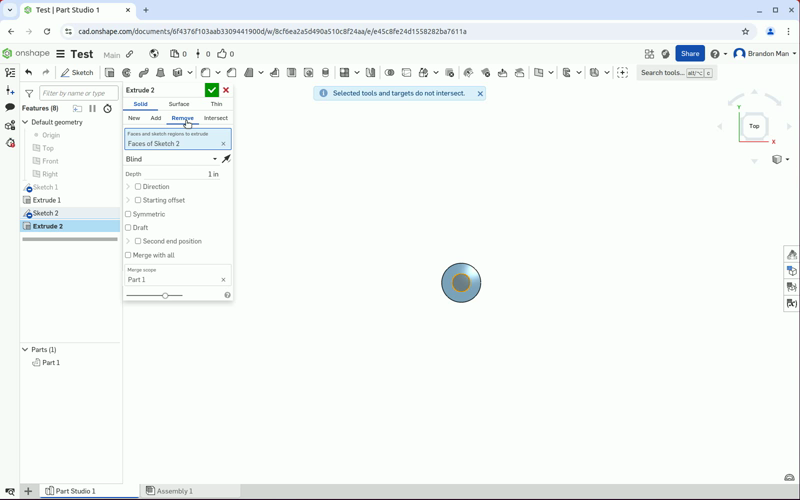
key(tab, 4)
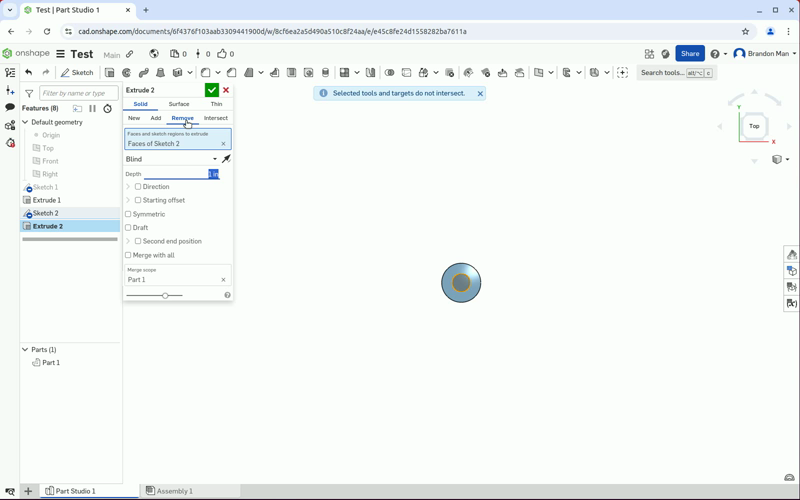
text(23.108)
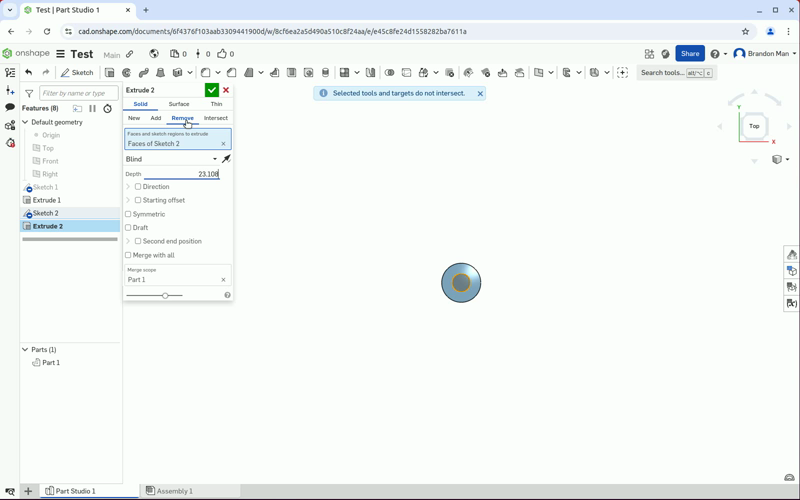
key(tab, 6)
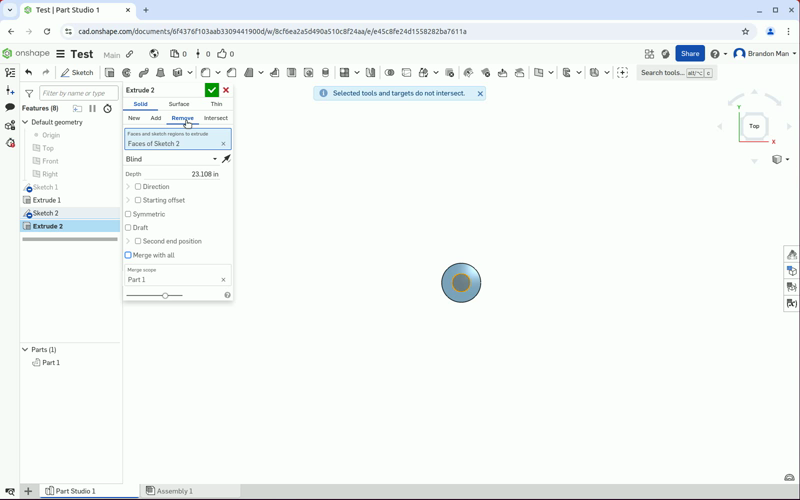
key(space)
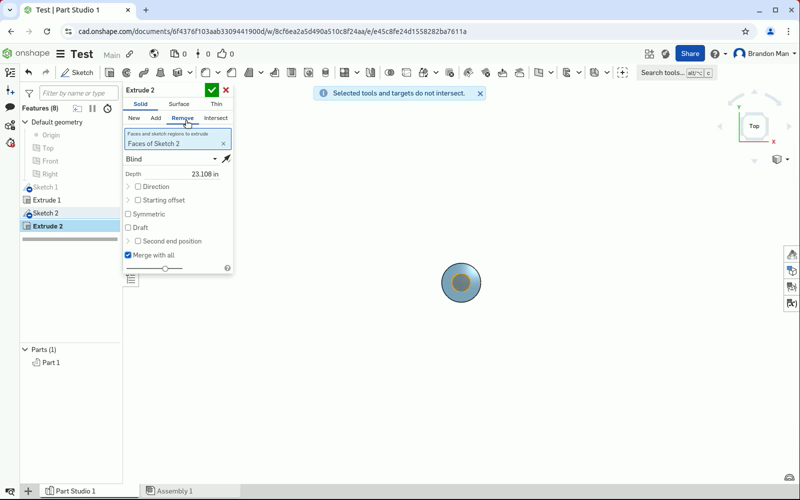
key(enter)
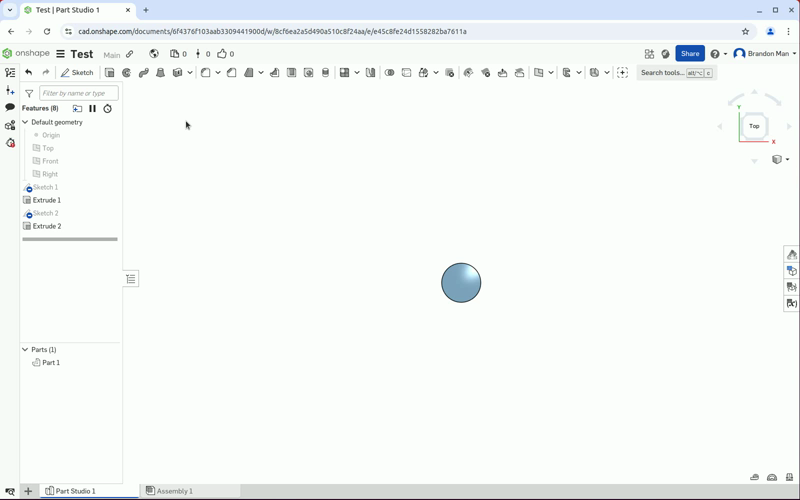
key(shift+h)
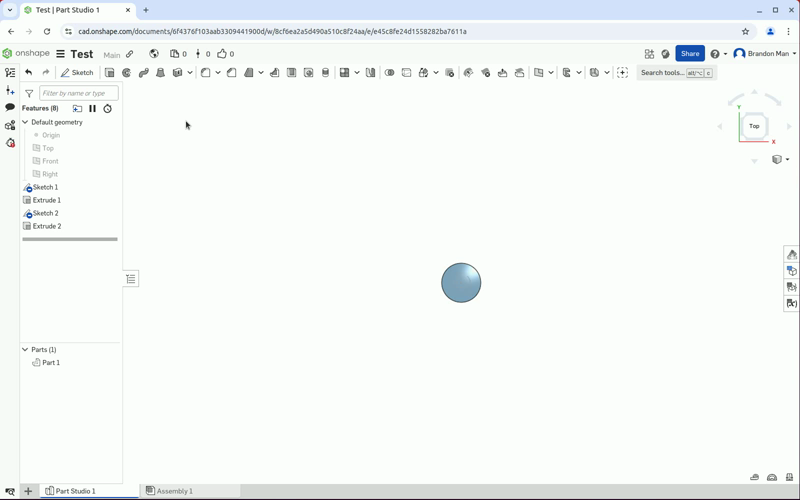
key(shift+h)
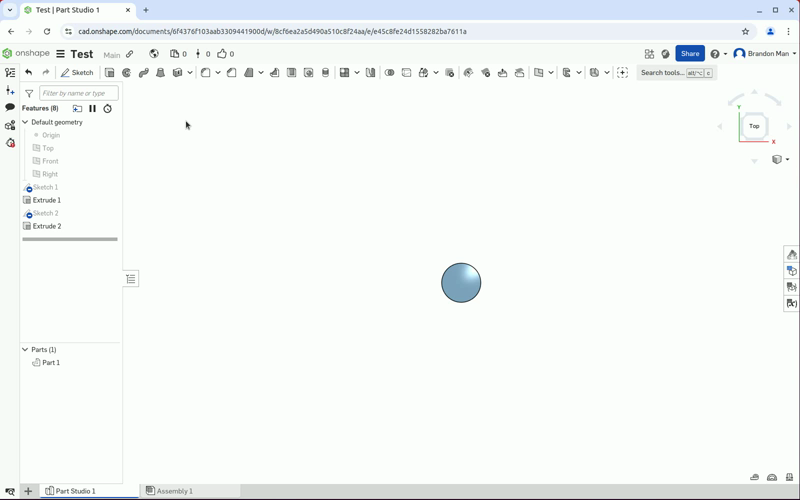
mouse_move(73, 189)
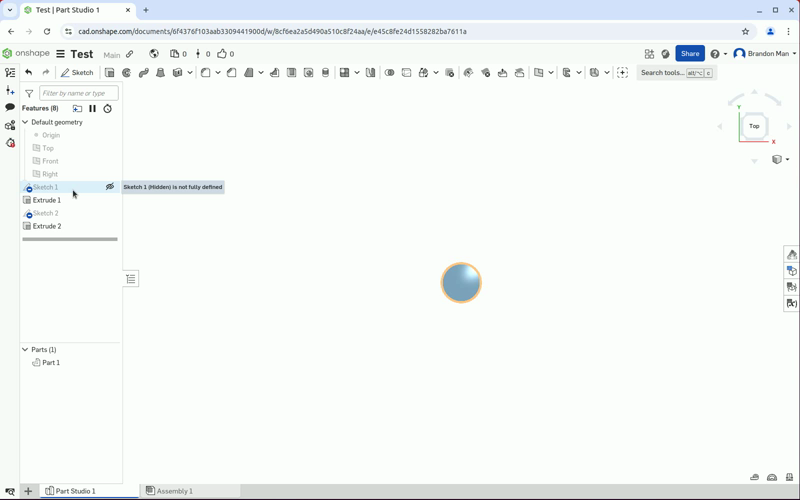
click(73, 189)
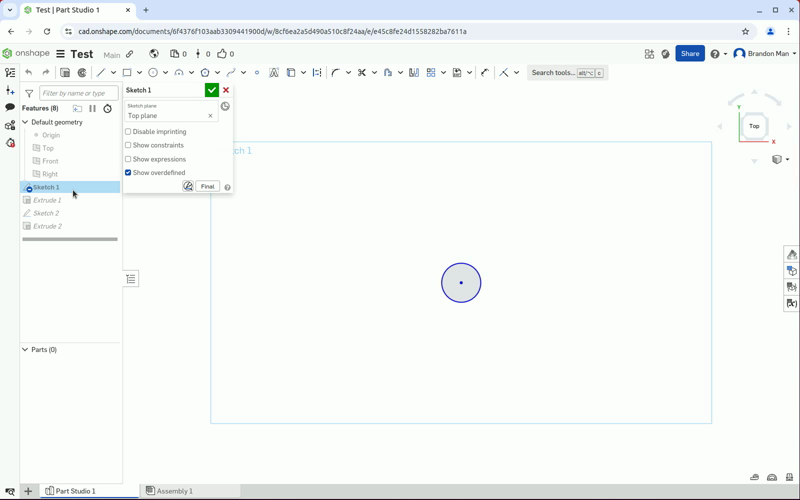
mouse_move(229, 92)
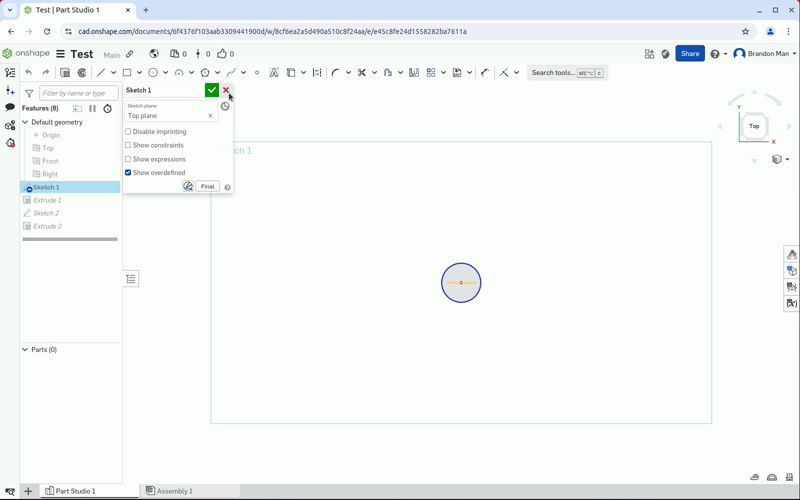
click(229, 92)
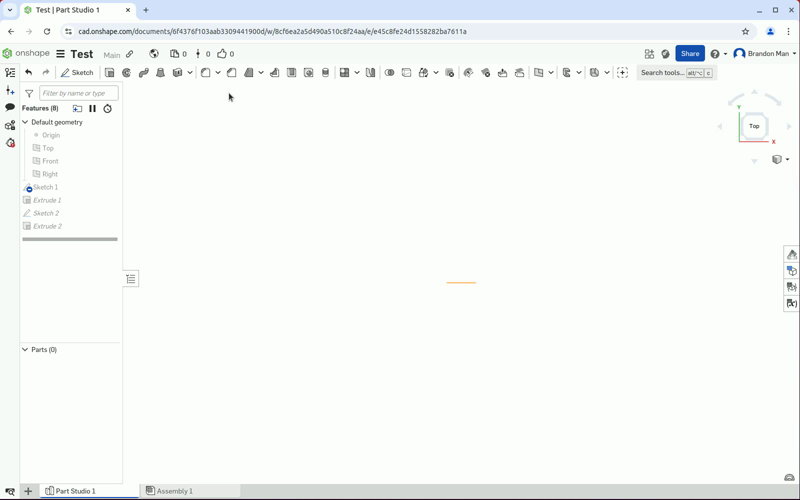
mouse_move(541, 75)
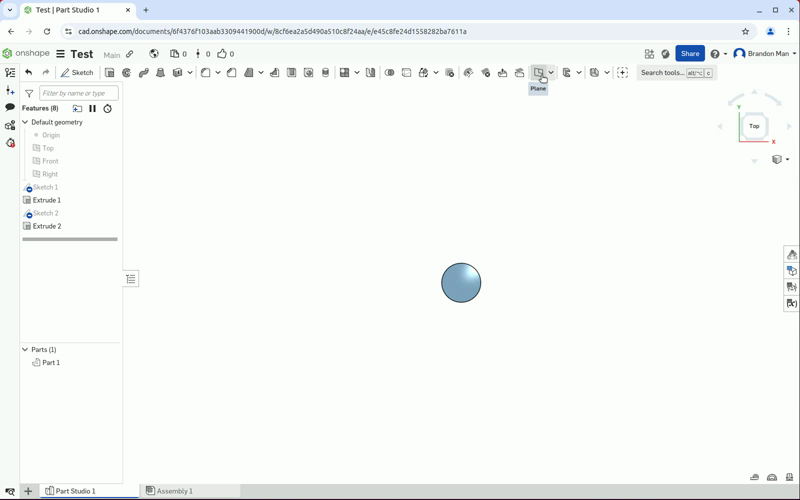
click(541, 75)
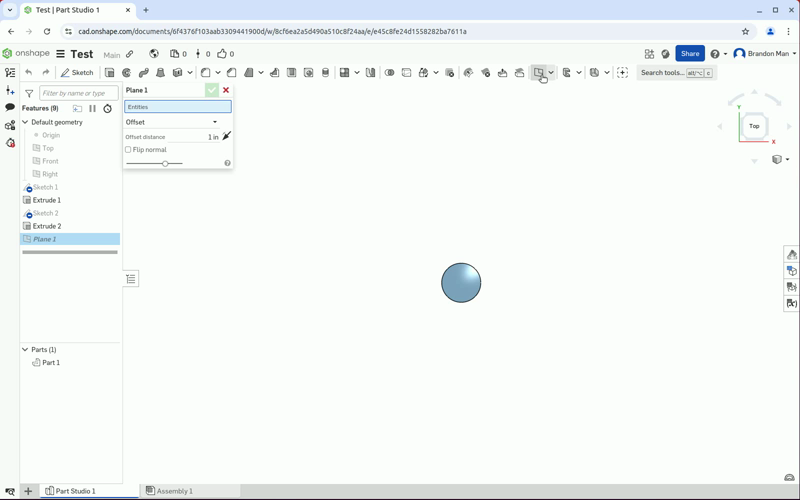
mouse_move(73, 150)
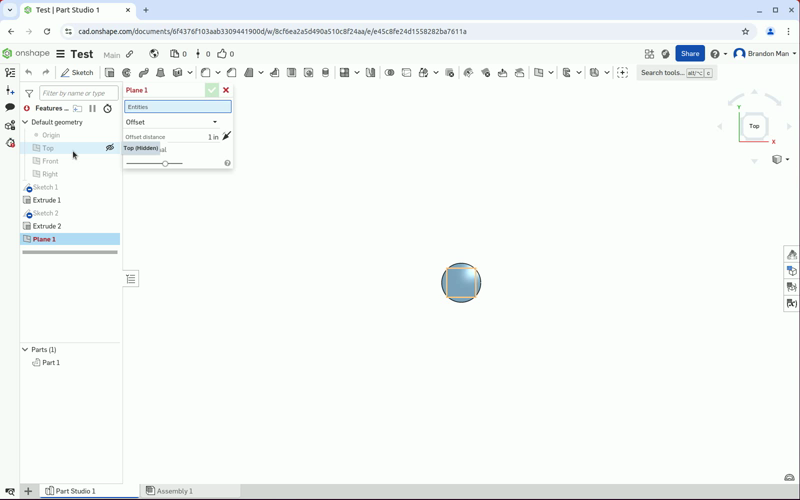
click(73, 150)
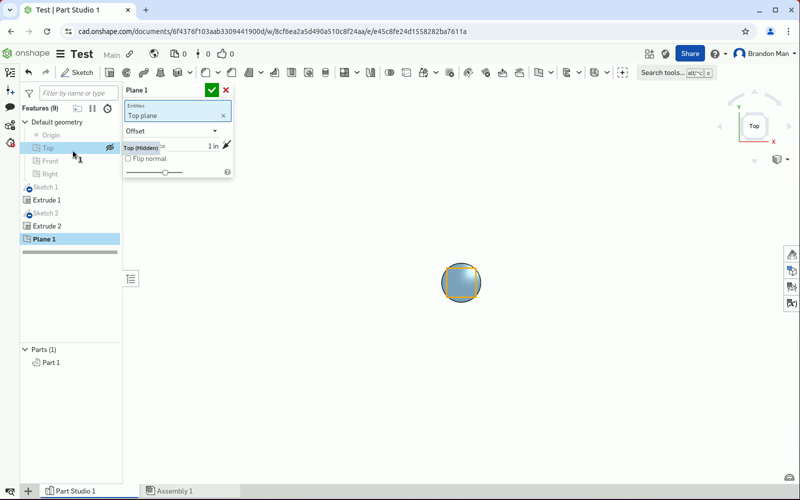
key(tab, 2)
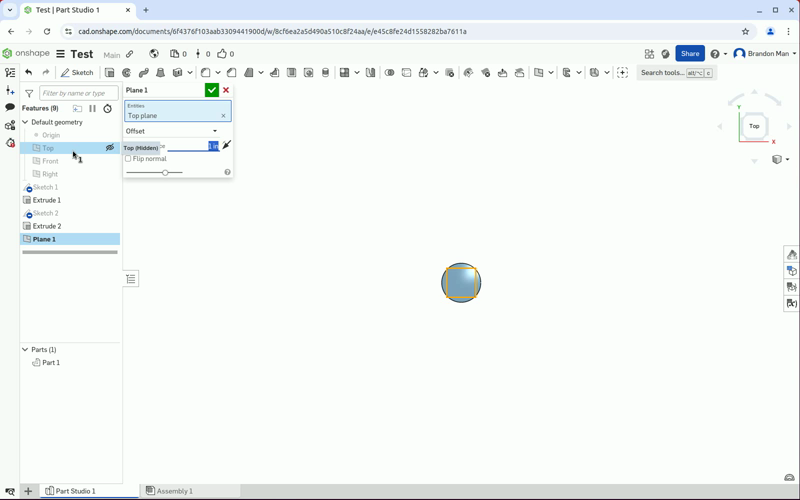
text(23.108)
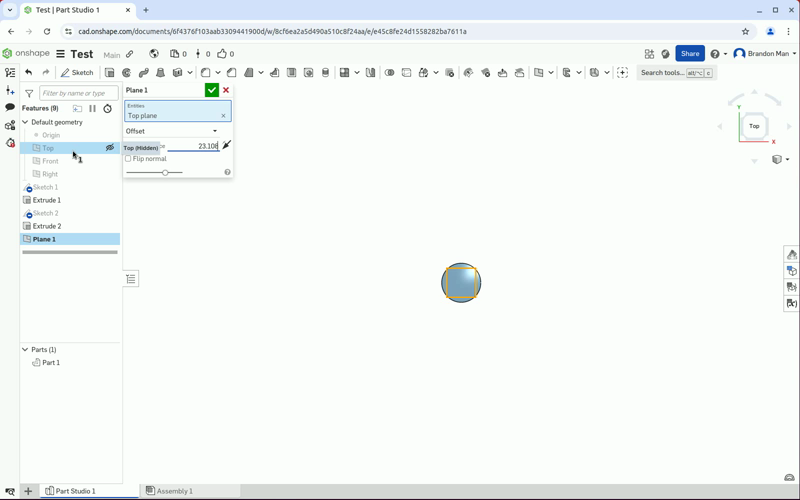
key(enter, 2)
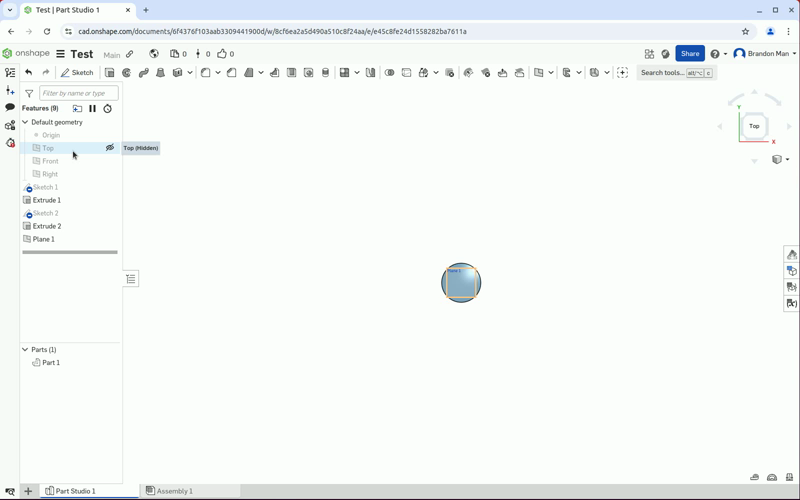
key(shift+s)
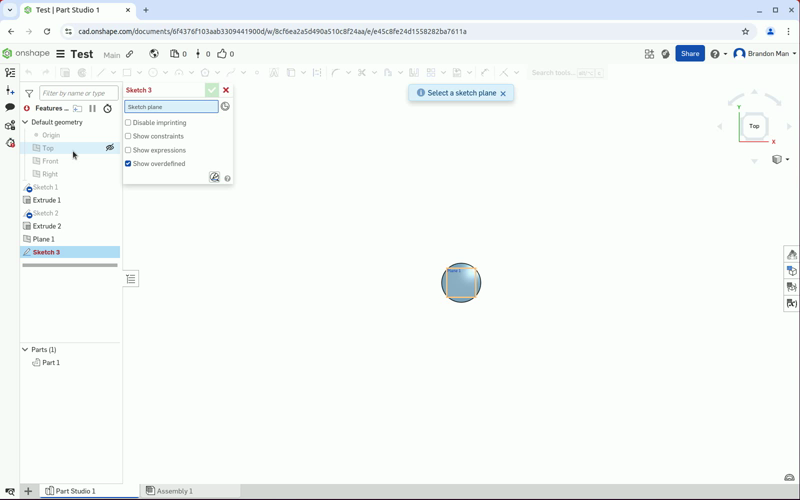
mouse_move(73, 241)
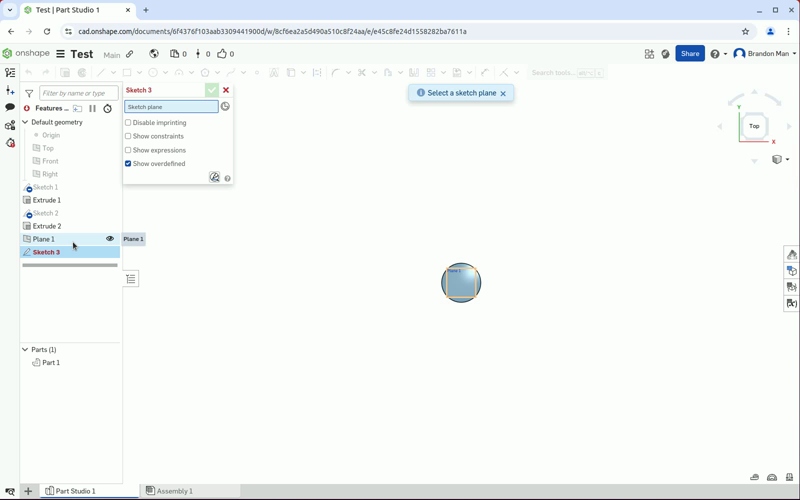
click(73, 241)
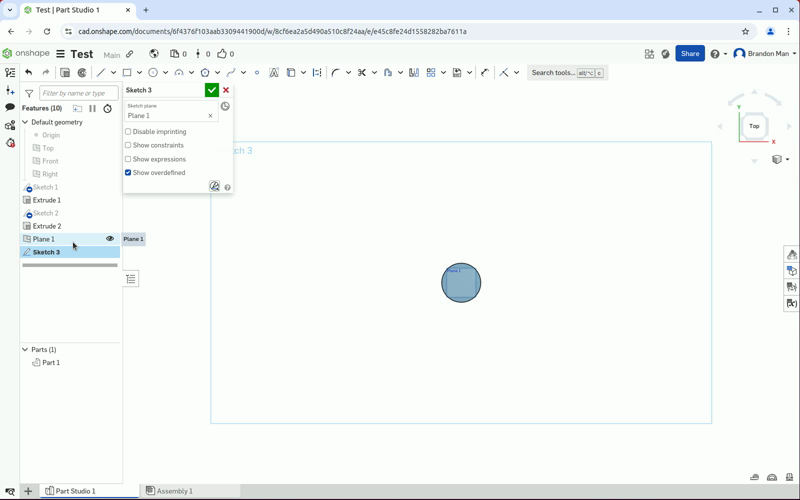
mouse_move(73, 352)
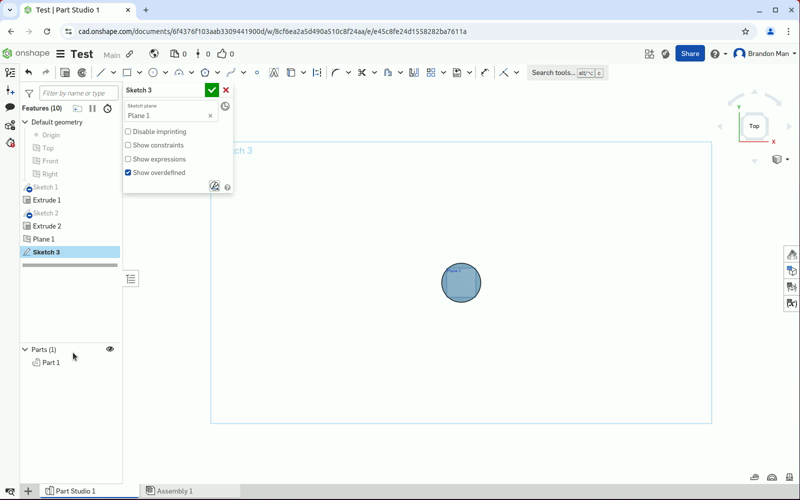
key(y)
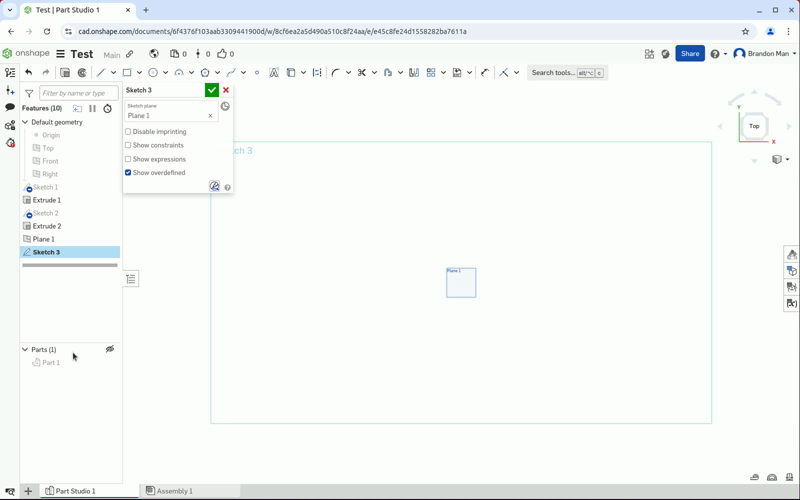
key(c)
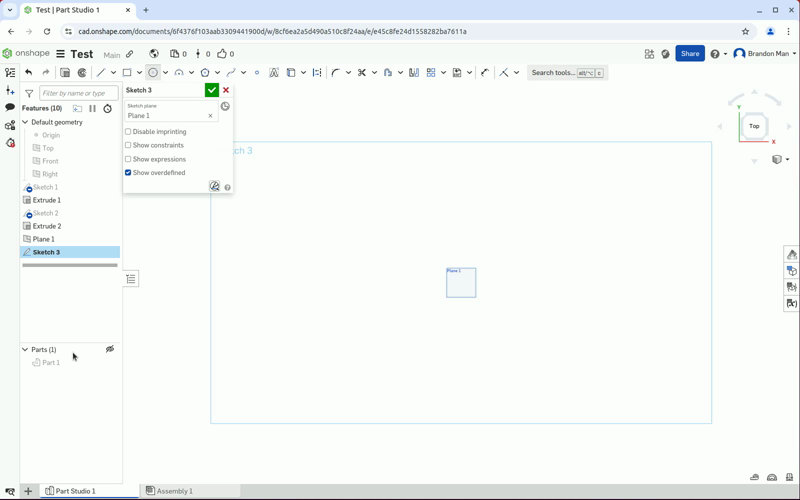
key_down(shift)
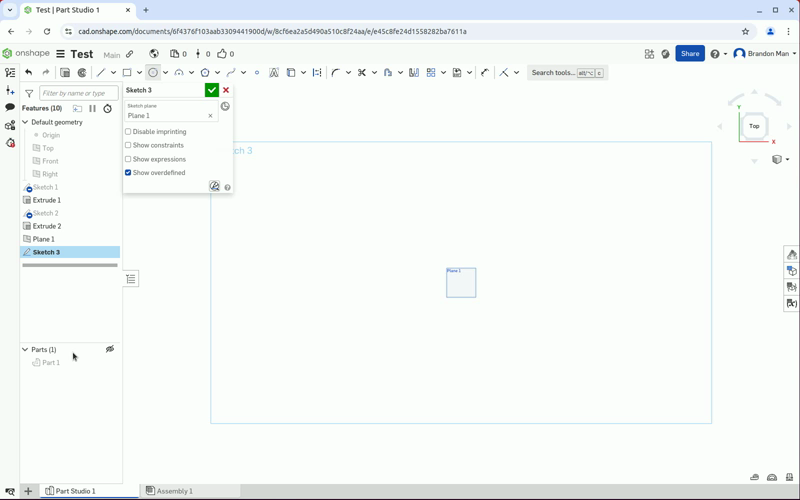
mouse_move(461, 282)
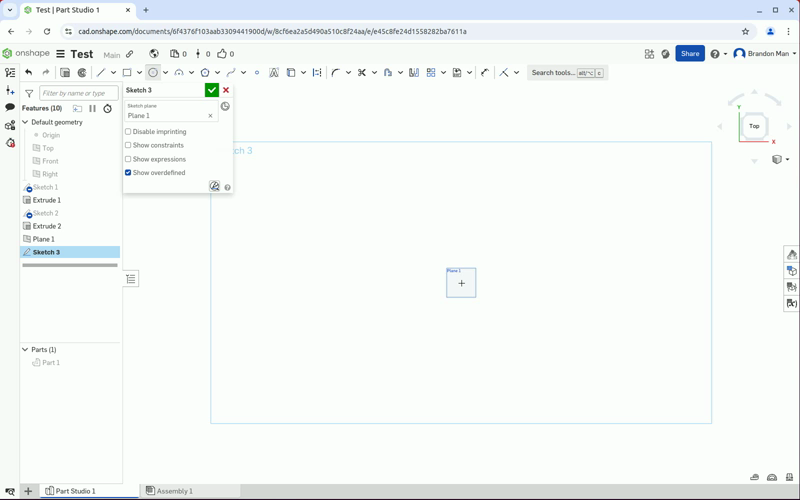
click(461, 282)
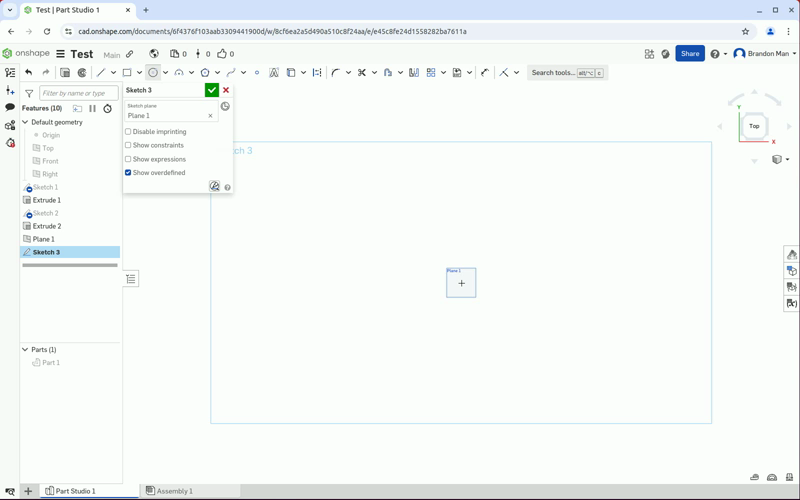
key_up(shift)
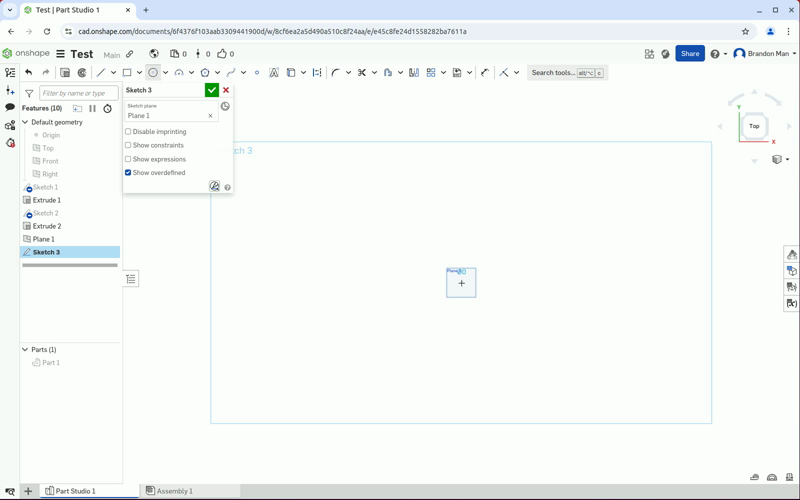
mouse_move(473, 282)
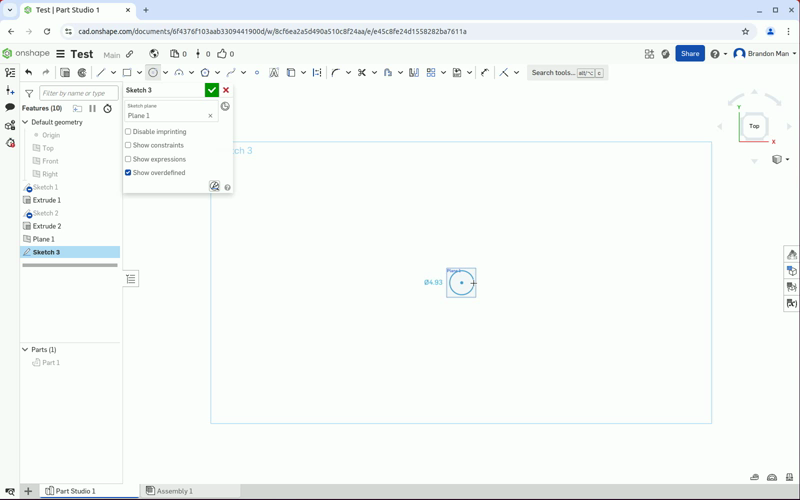
click(473, 282)
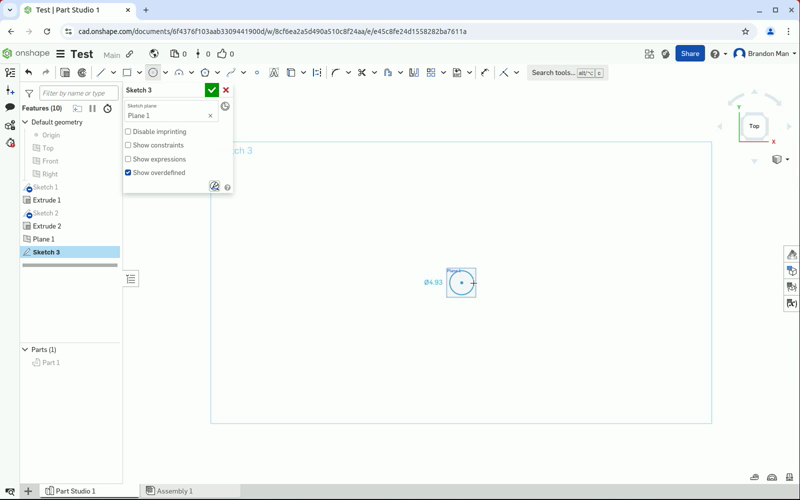
key(esc)
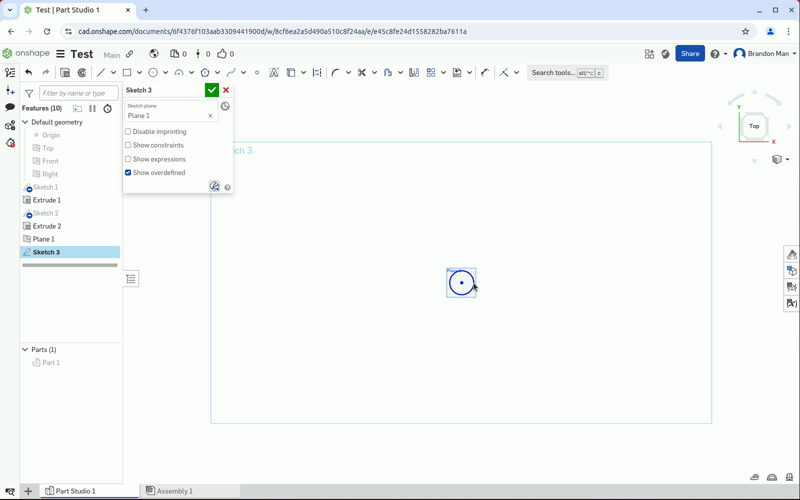
mouse_move(457, 274)
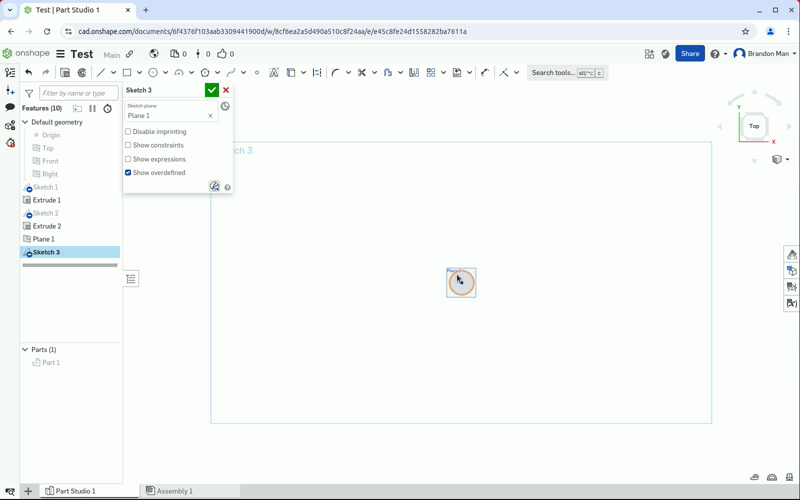
scroll(6)
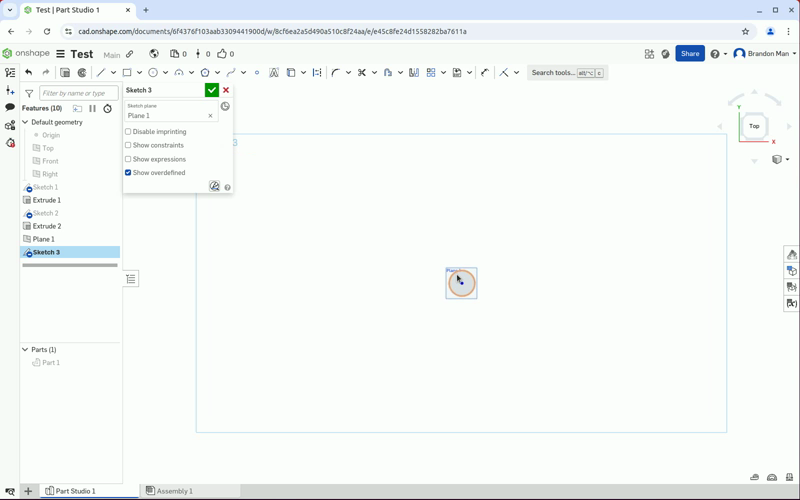
scroll(6)
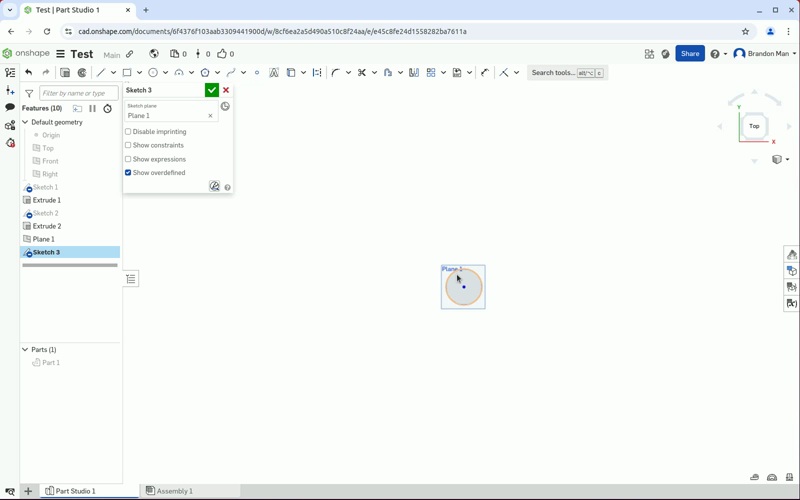
scroll(6)
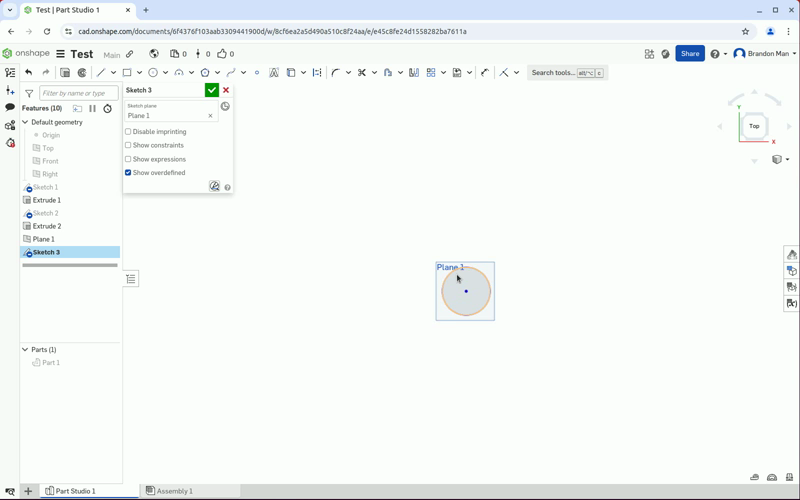
scroll(6)
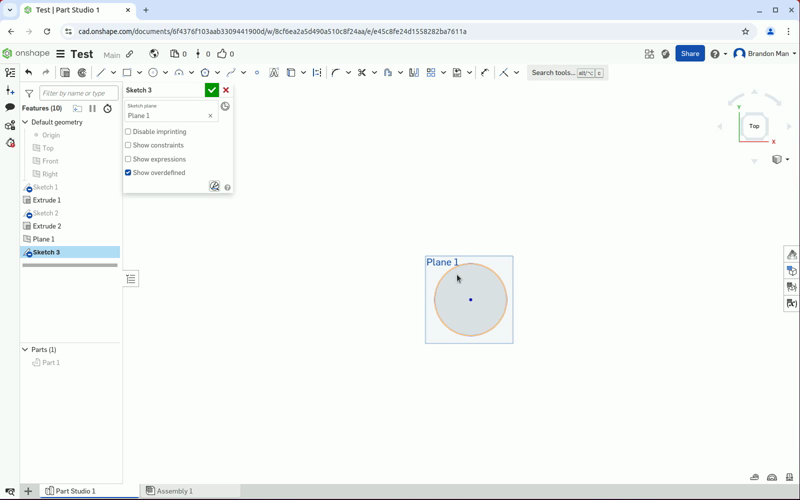
scroll(6)
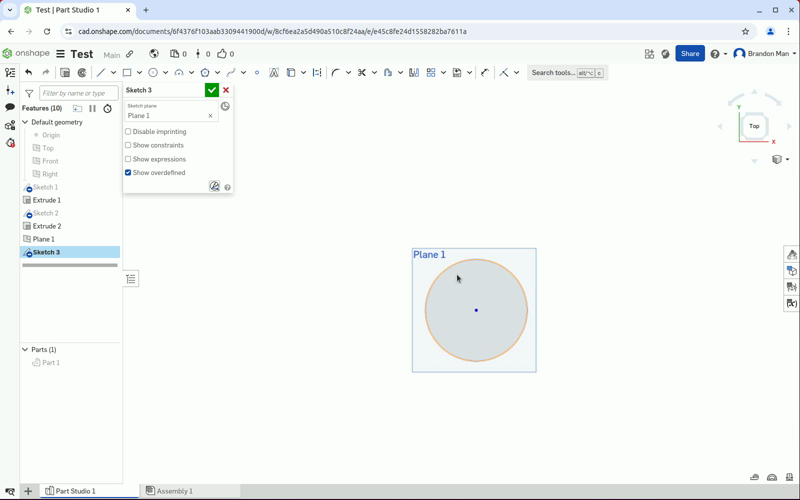
scroll(6)
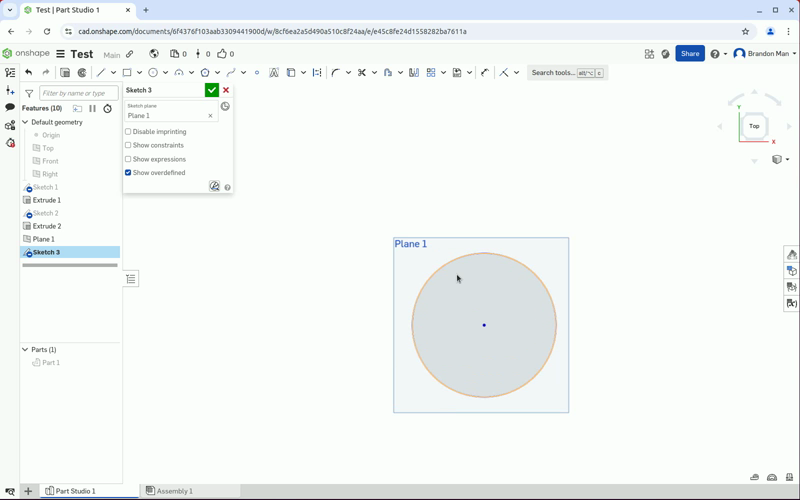
scroll(6)
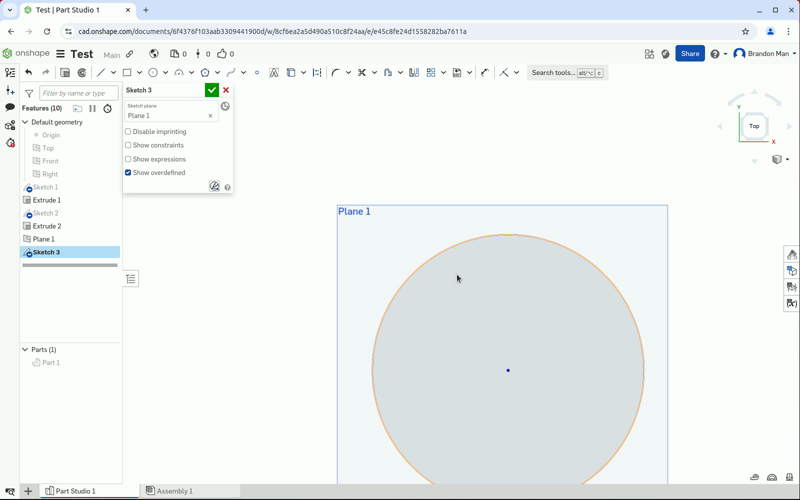
click(457, 274)
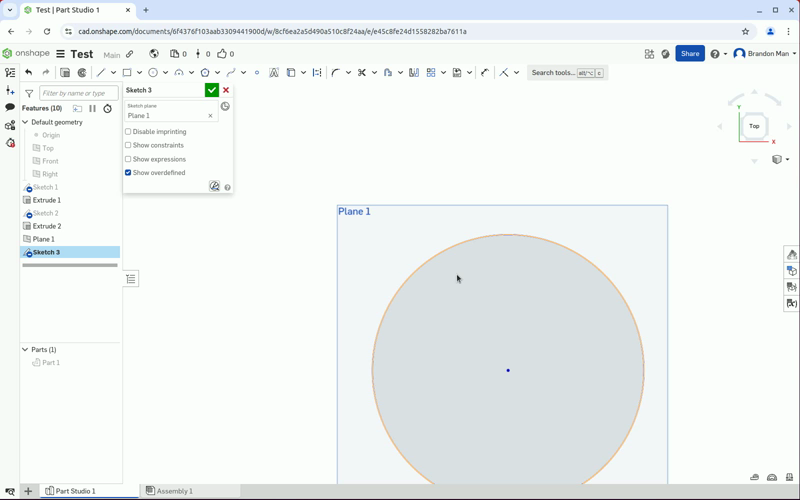
scroll(-6)
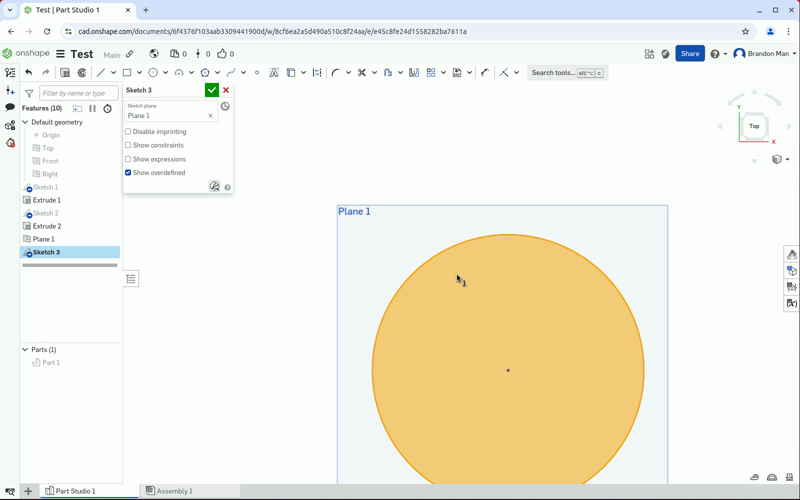
scroll(-6)
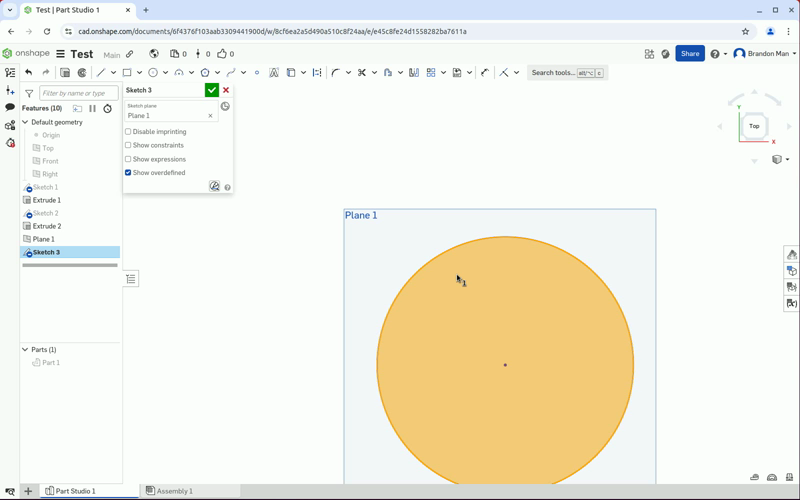
scroll(-6)
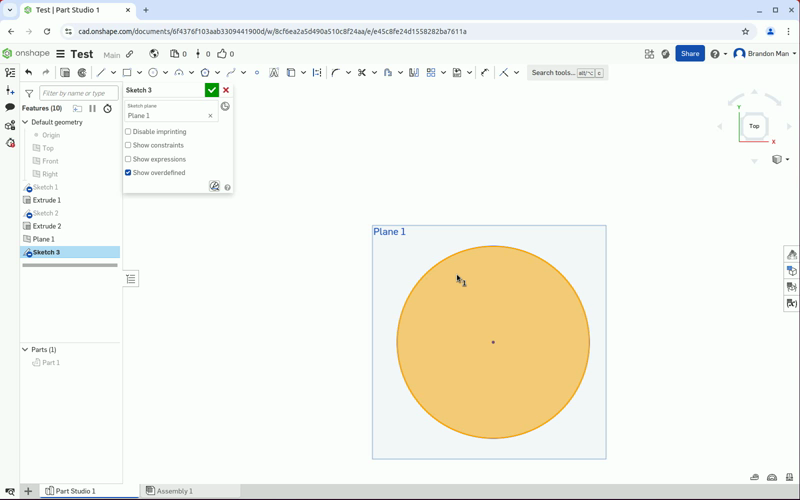
scroll(-6)
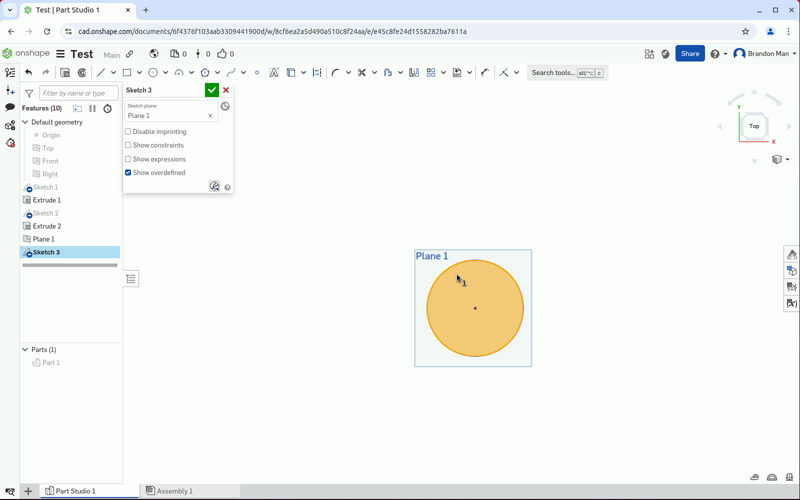
scroll(-6)
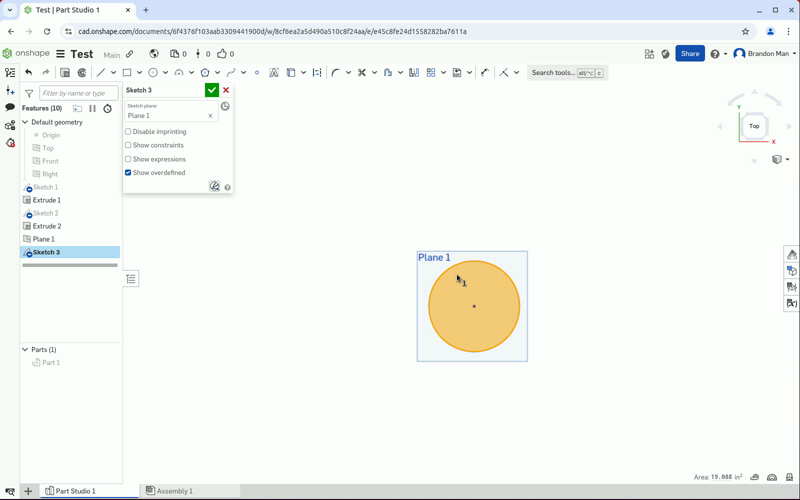
scroll(-6)
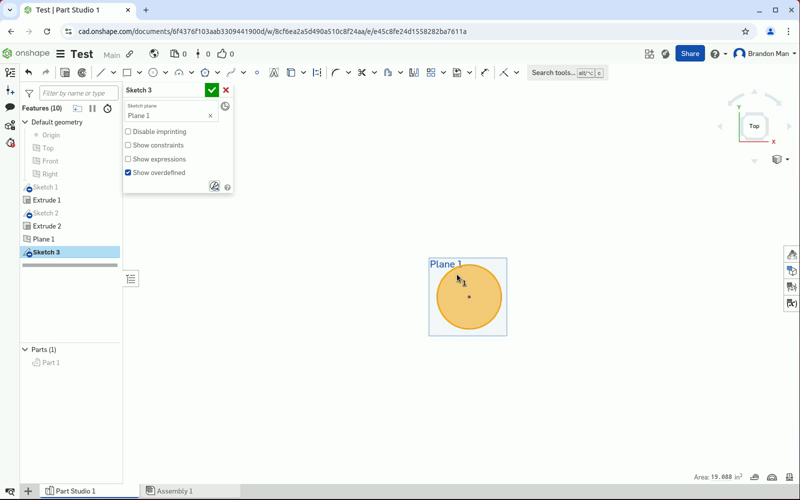
scroll(-6)
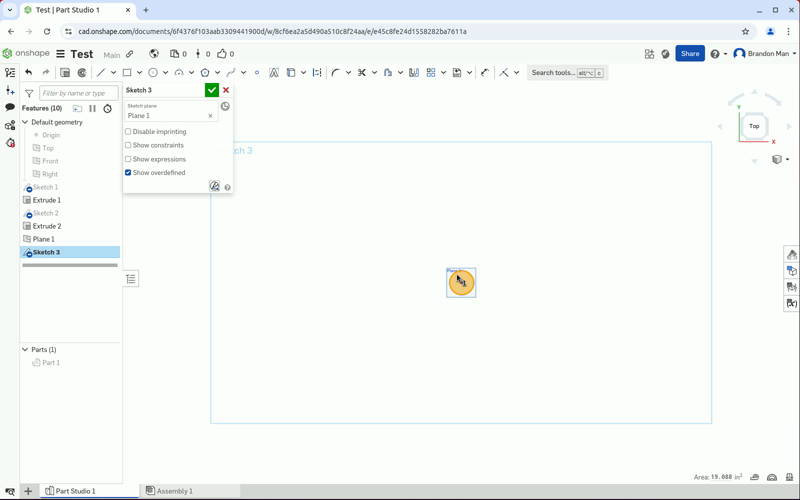
mouse_move(73, 352)
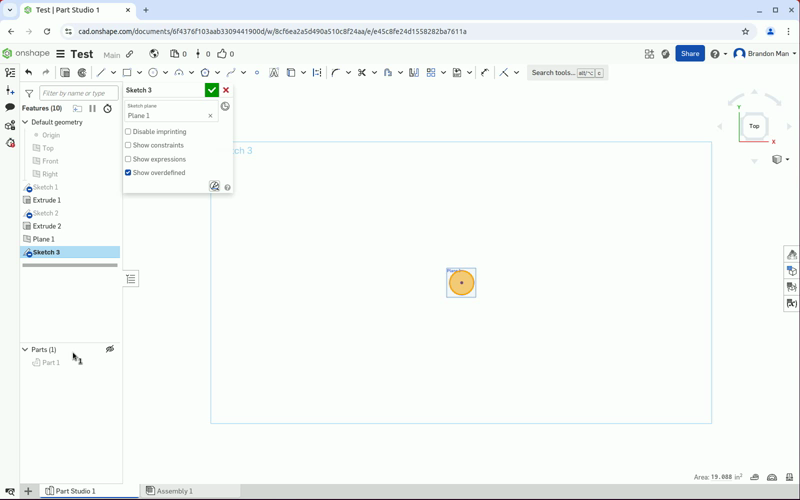
key(shift+y)
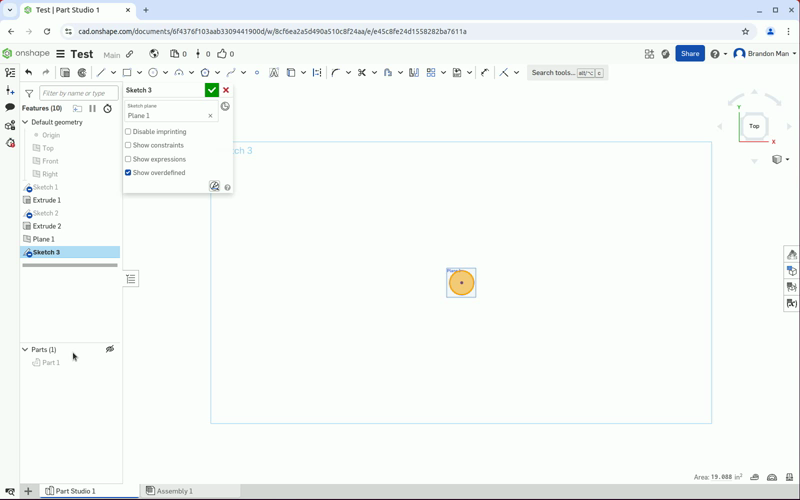
key(shift+e)
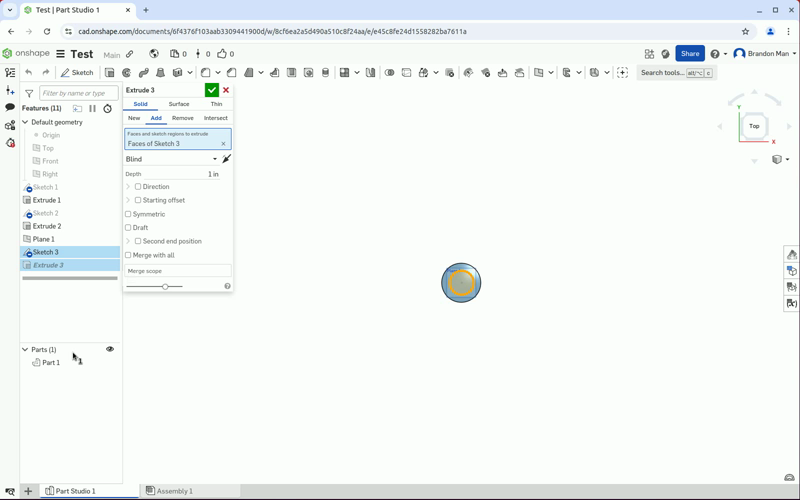
mouse_move(143, 106)
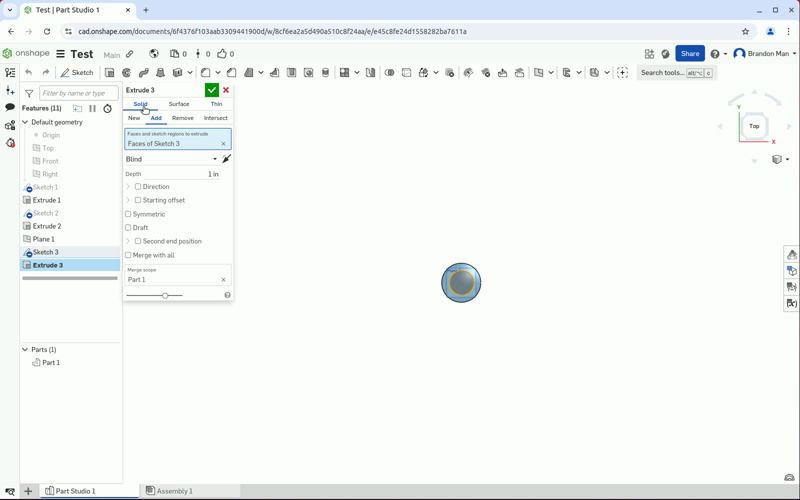
click(143, 106)
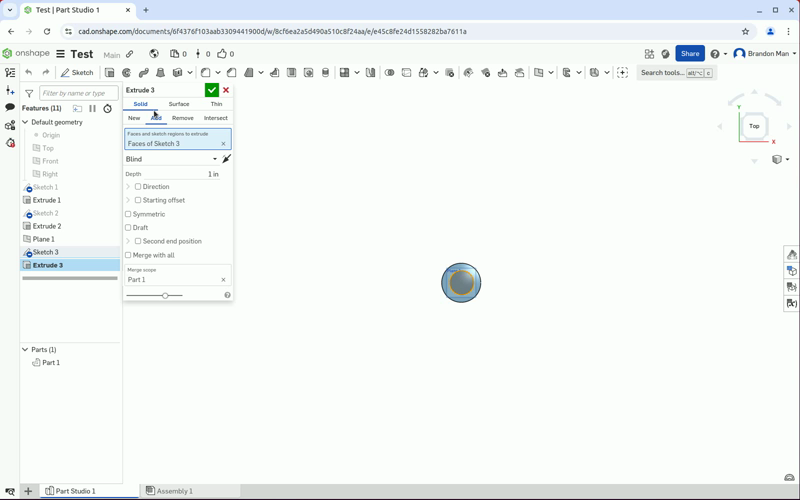
mouse_move(186, 120)
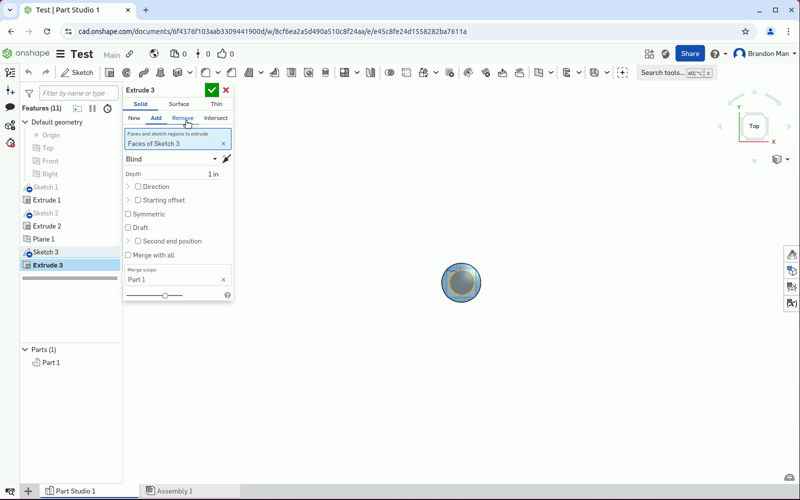
click(186, 120)
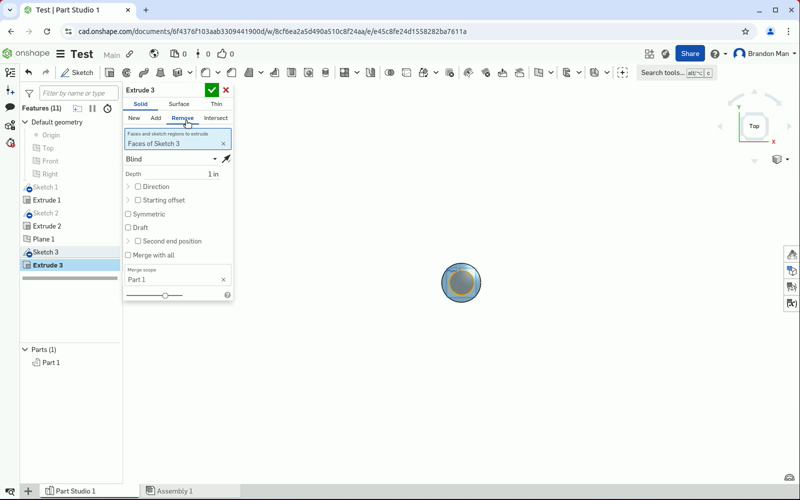
key(tab, 4)
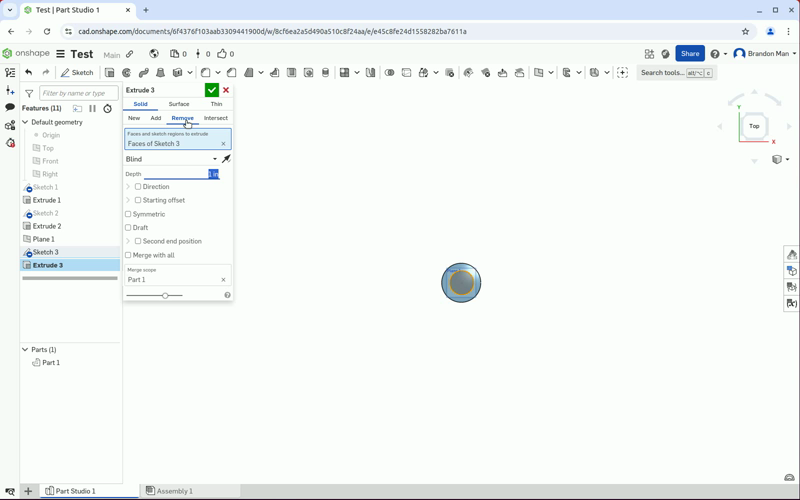
text(23.108)
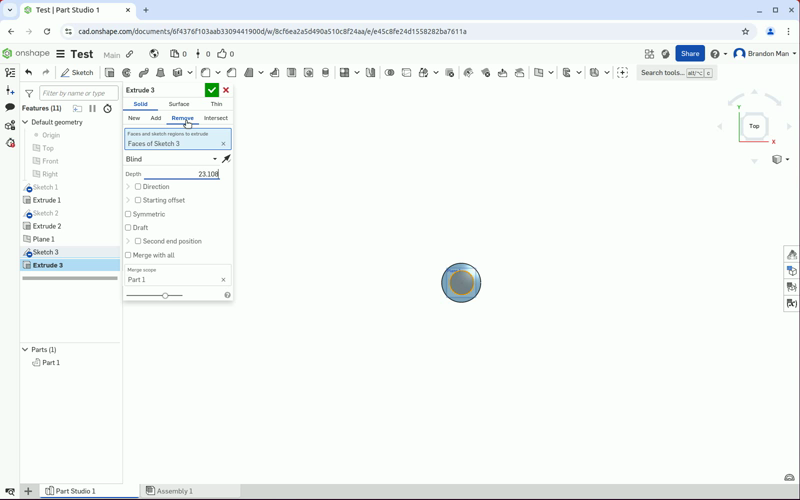
key(tab, 6)
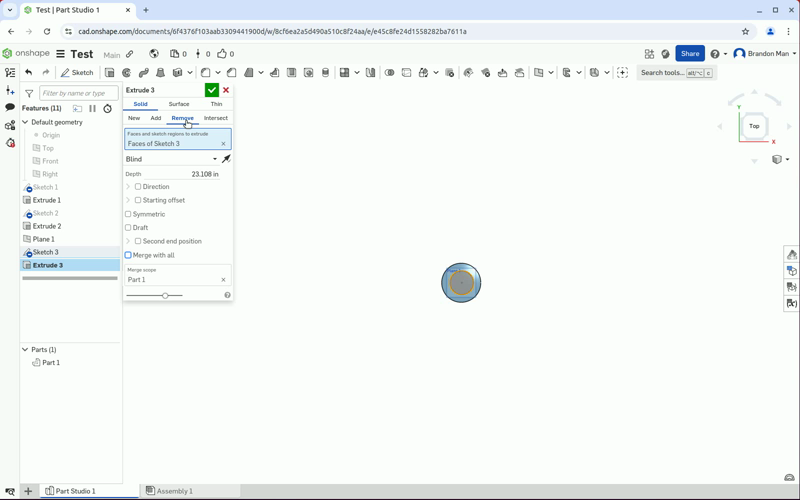
key(space)
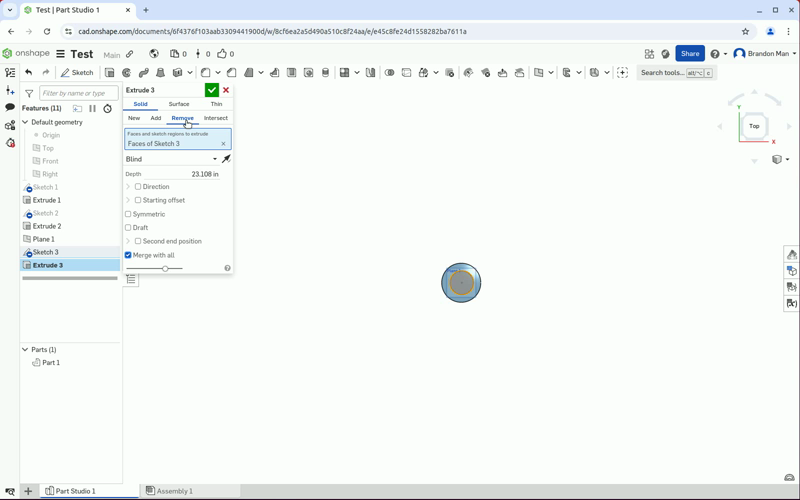
key(enter)
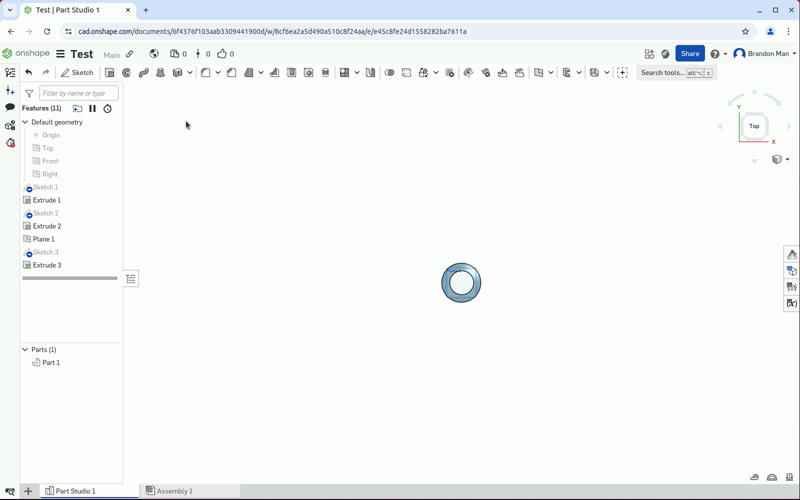
key(shift+h)
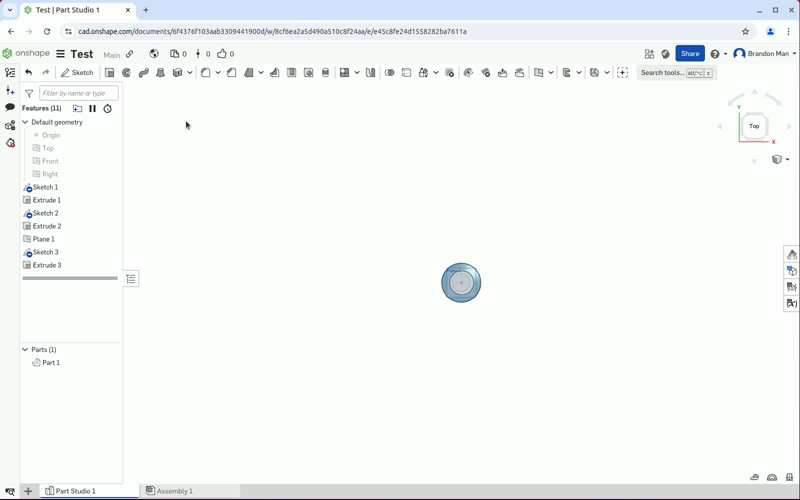
key(shift+h)
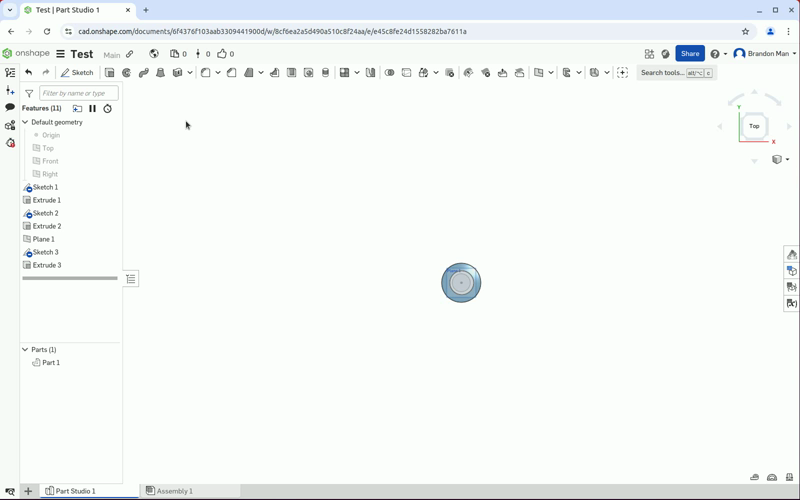
key(shift+7)
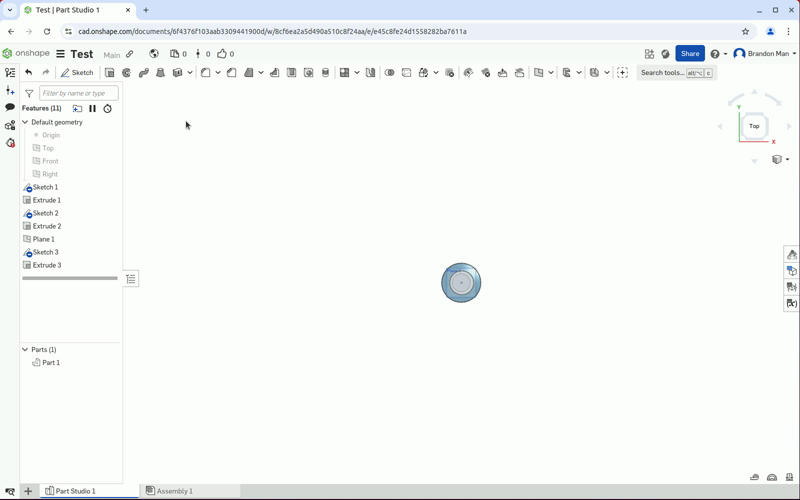
key(up, 3)
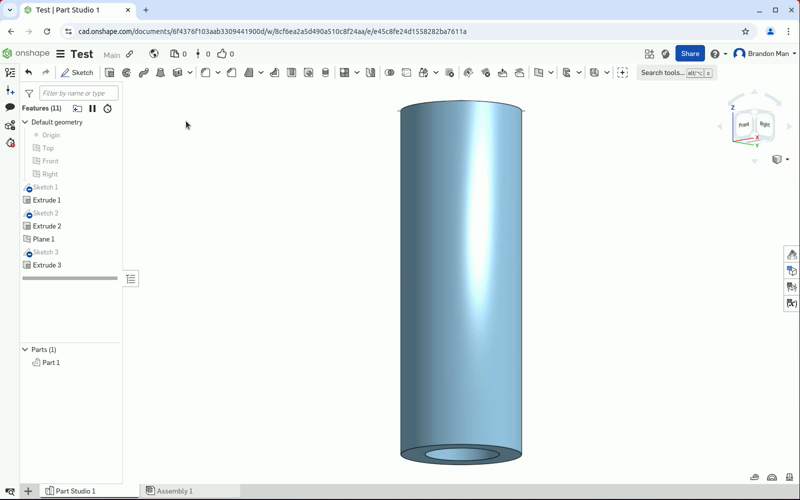
key(left, 3)
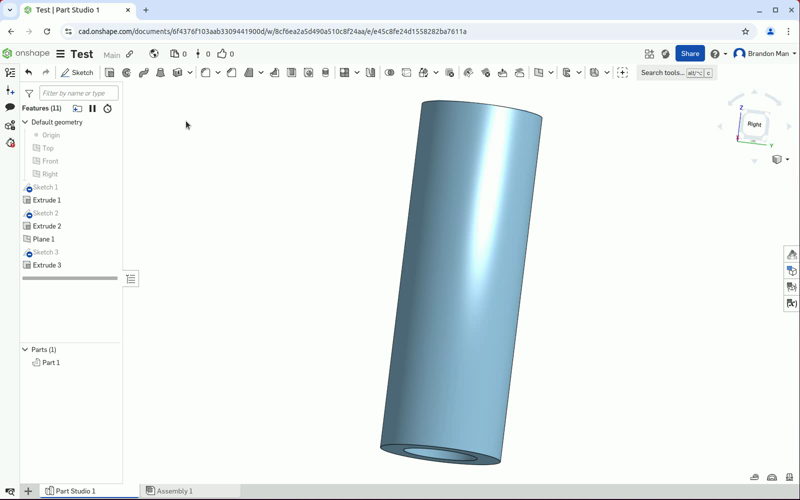
key(right, 3)
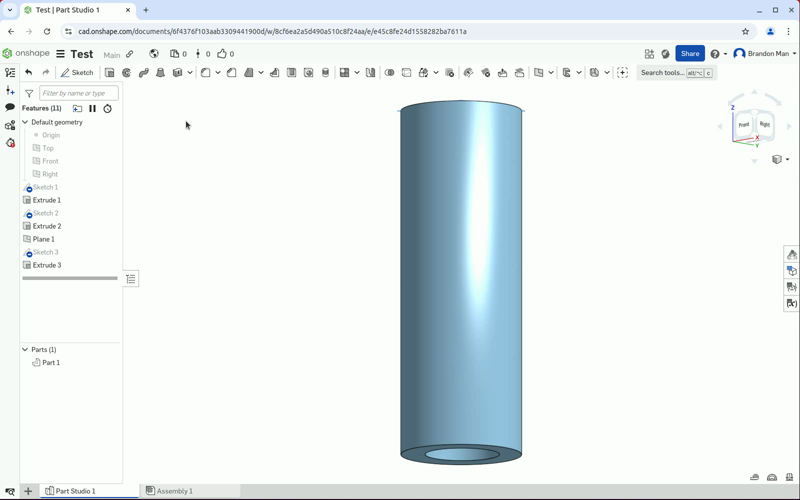
key(down, 3)
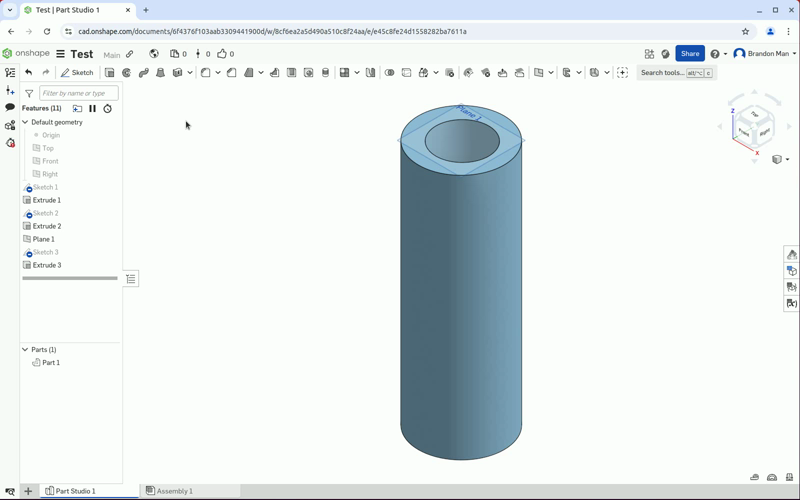
mouse_move(73, 189)
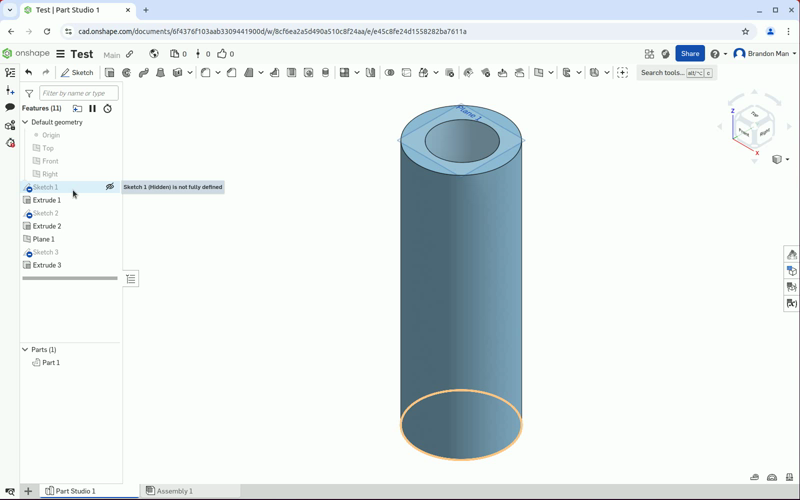
click(73, 189)